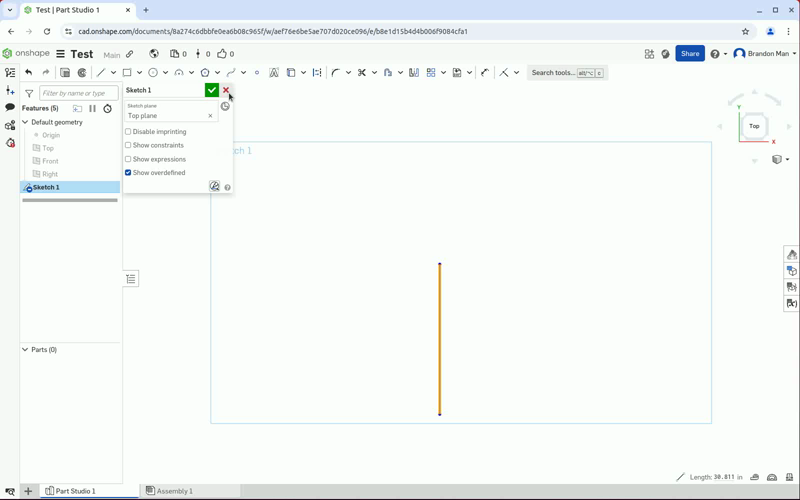
key(shift+h)
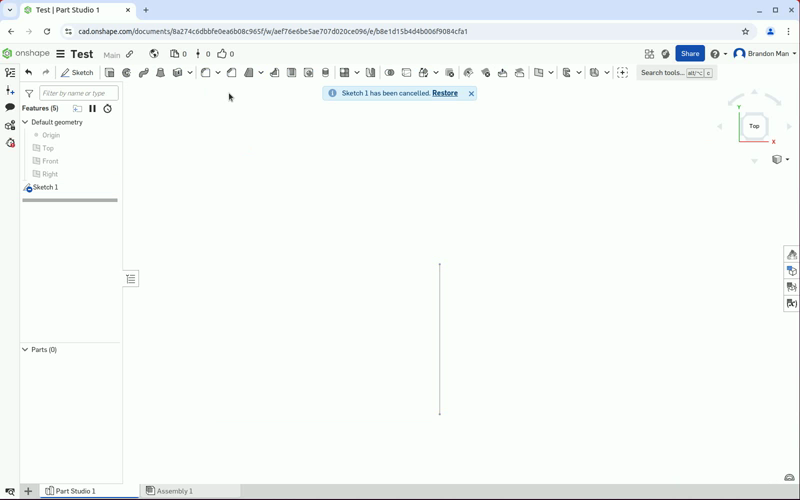
key(shift+s)
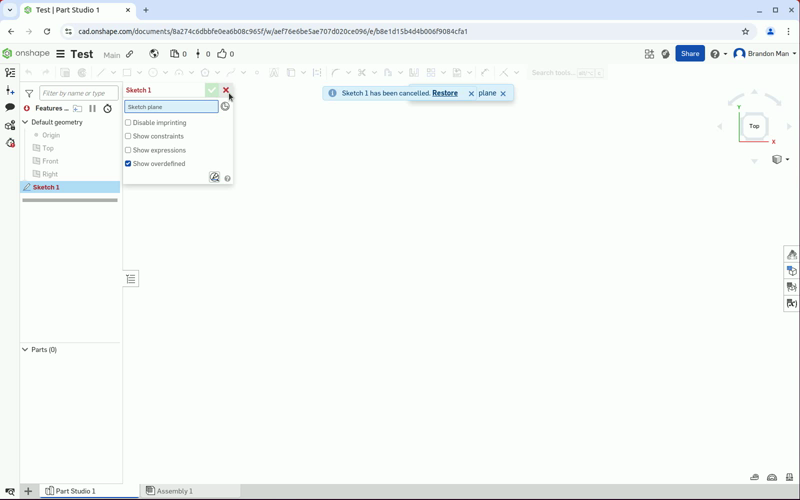
mouse_move(73, 150)
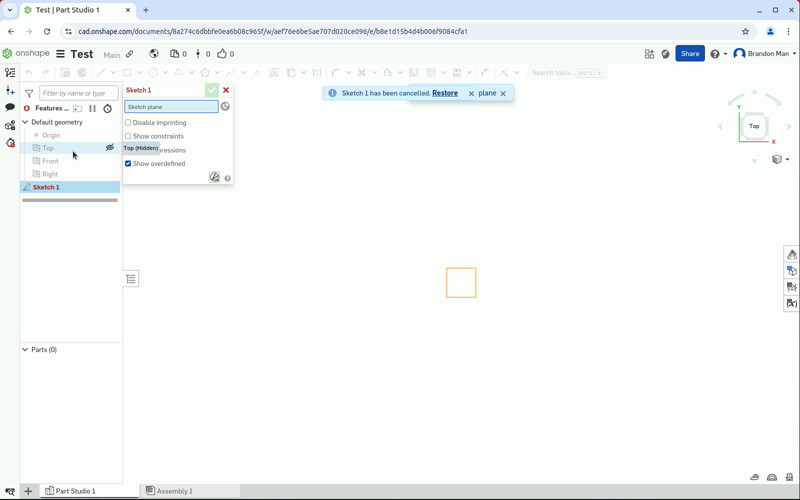
click(73, 150)
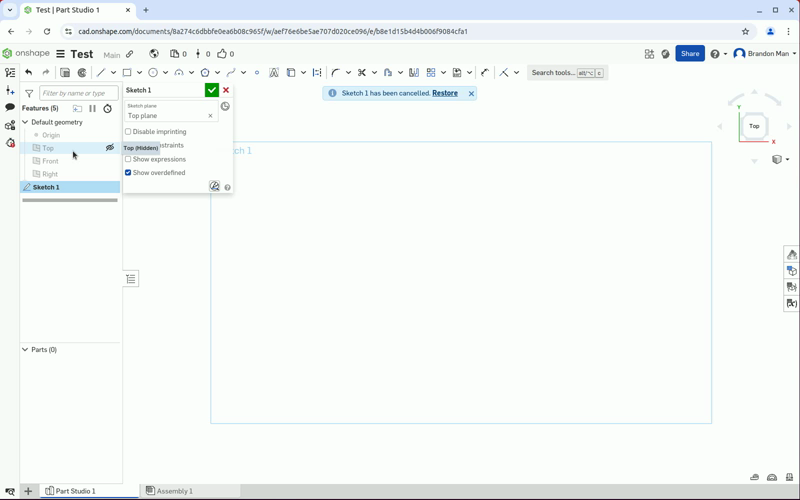
mouse_move(73, 352)
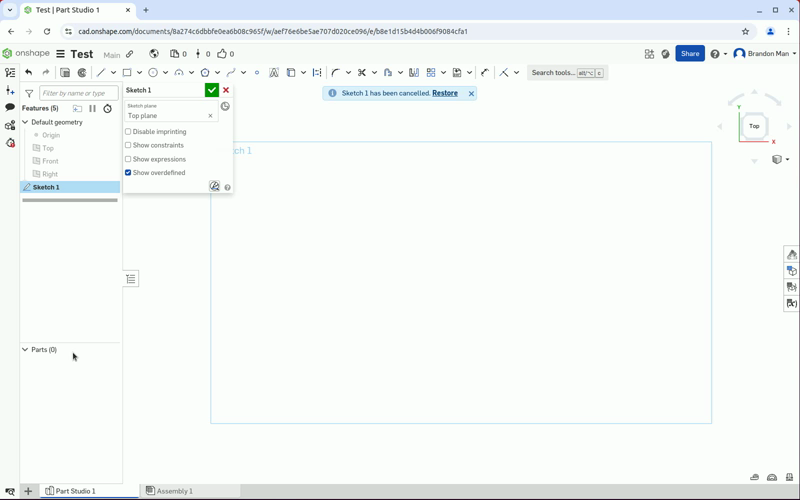
key(y)
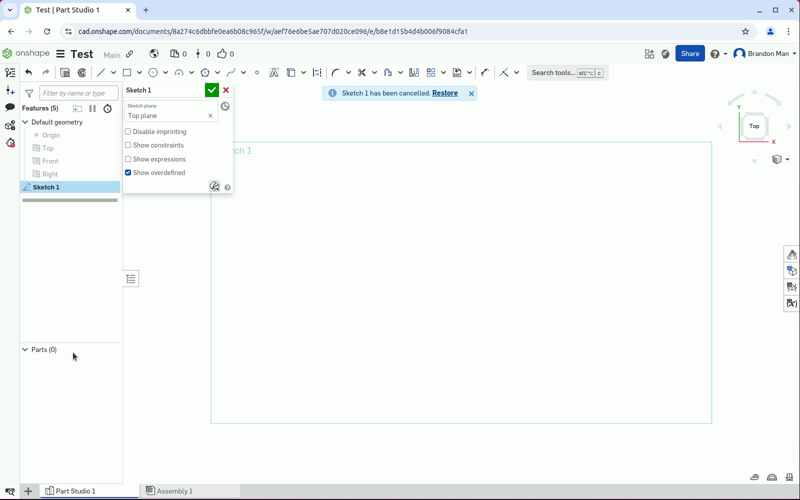
key(l)
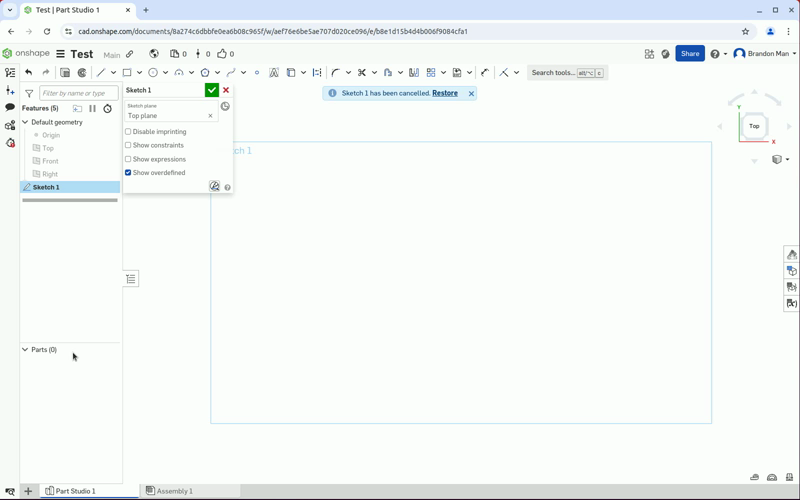
key_down(shift)
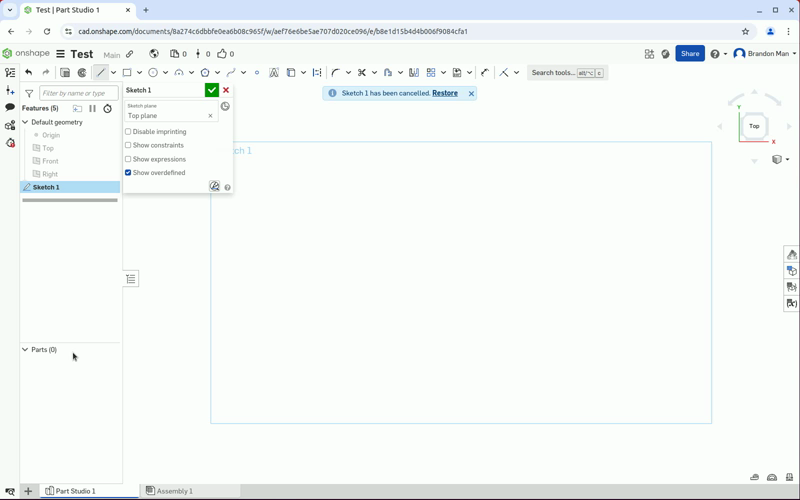
mouse_move(447, 279)
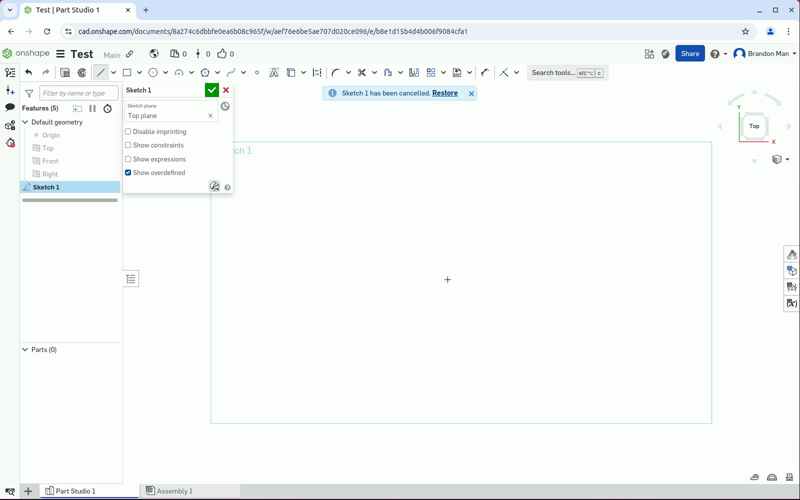
click(447, 279)
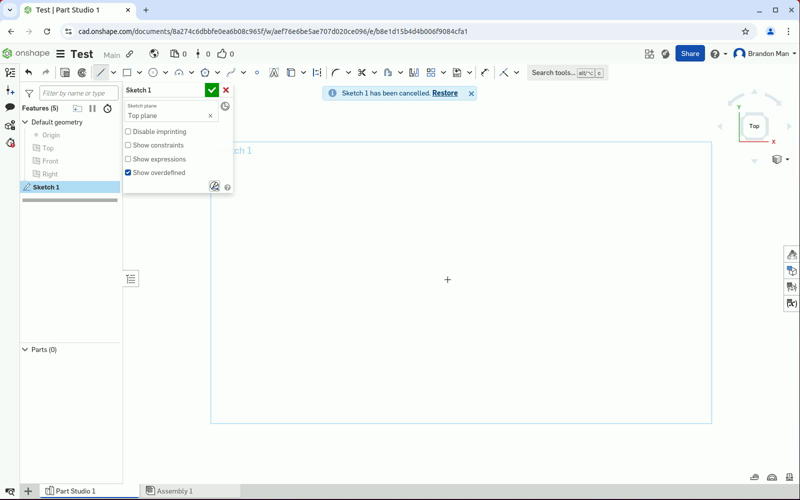
key_up(shift)
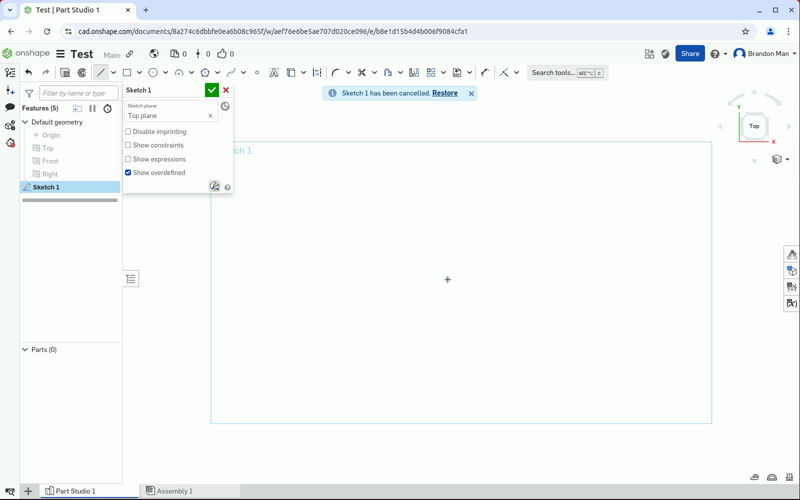
key_down(shift)
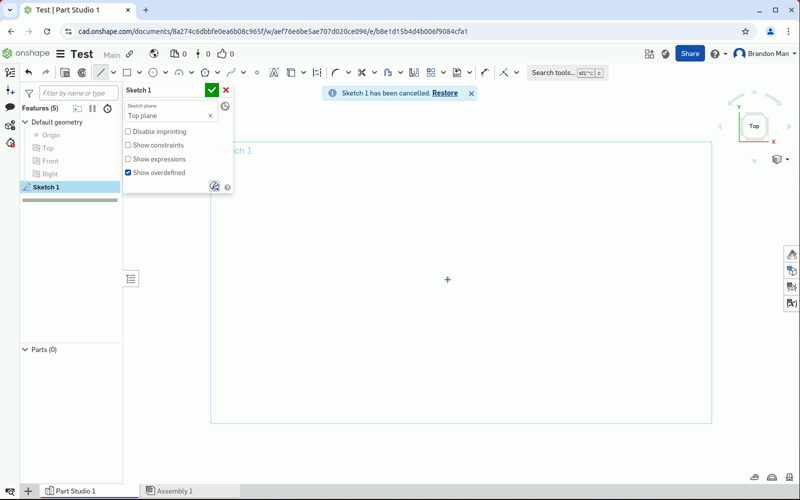
mouse_move(477, 279)
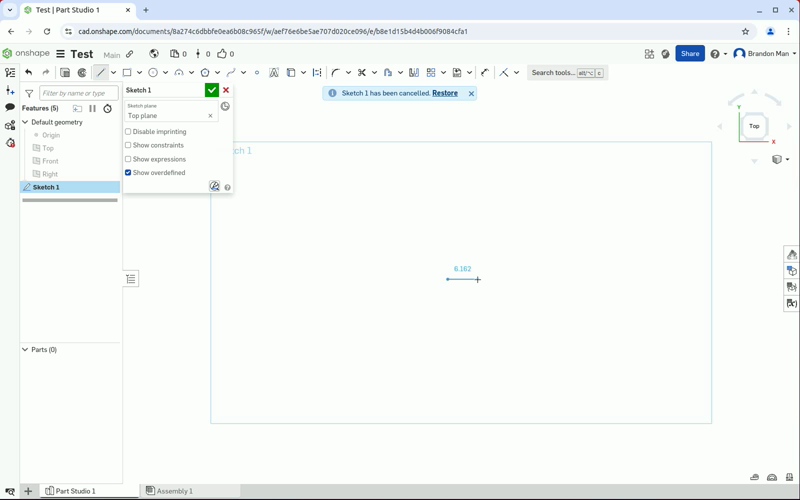
mouse_move(459, 279)
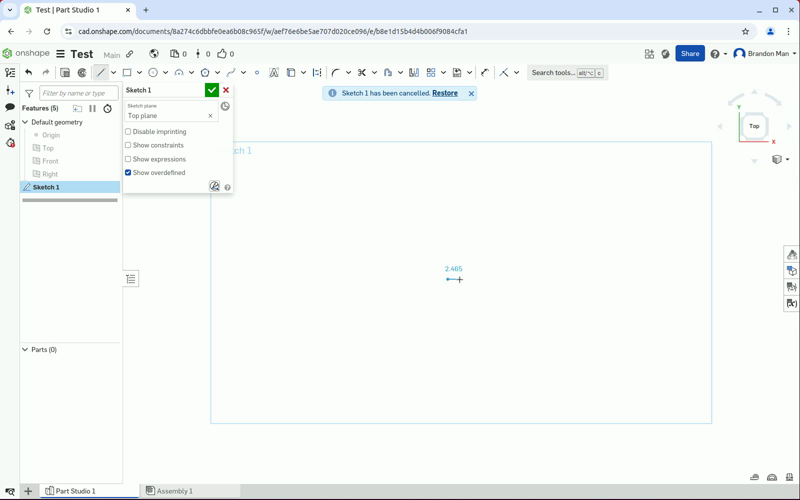
click(459, 279)
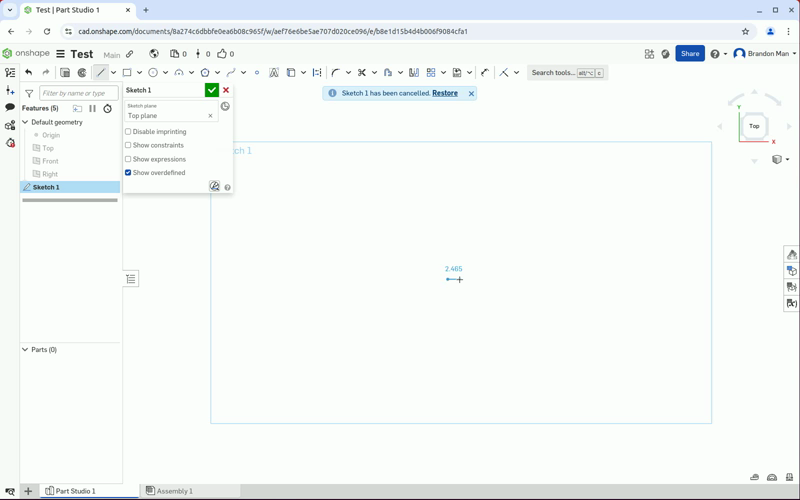
key_up(shift)
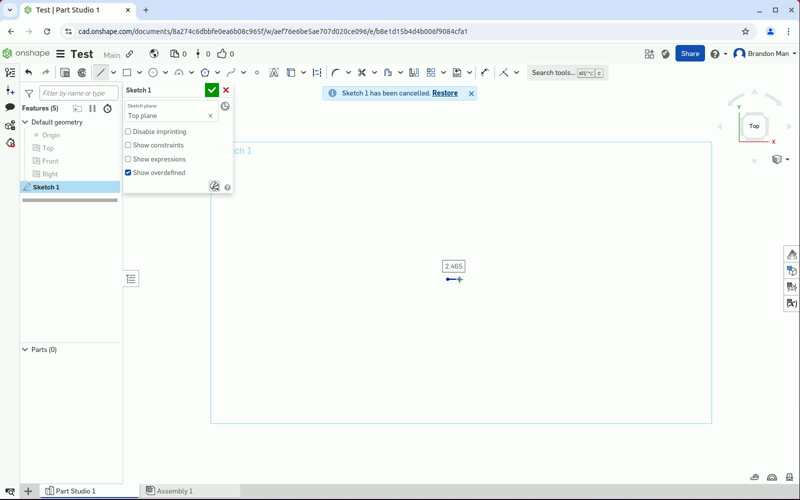
key_down(shift)
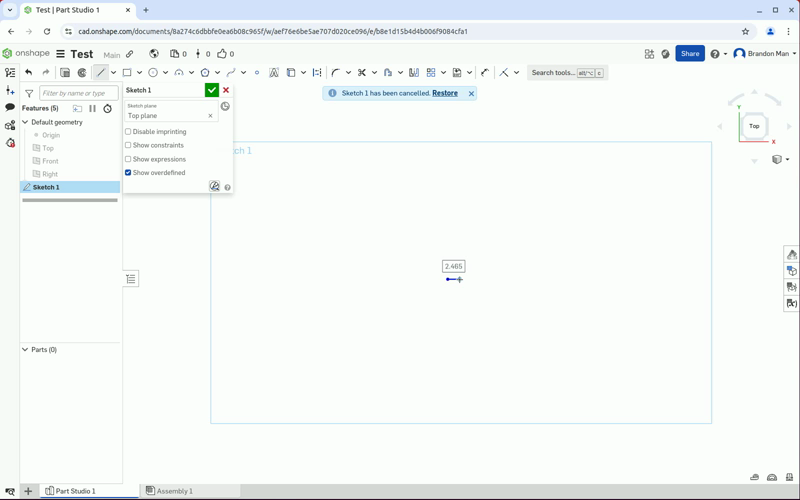
mouse_move(489, 279)
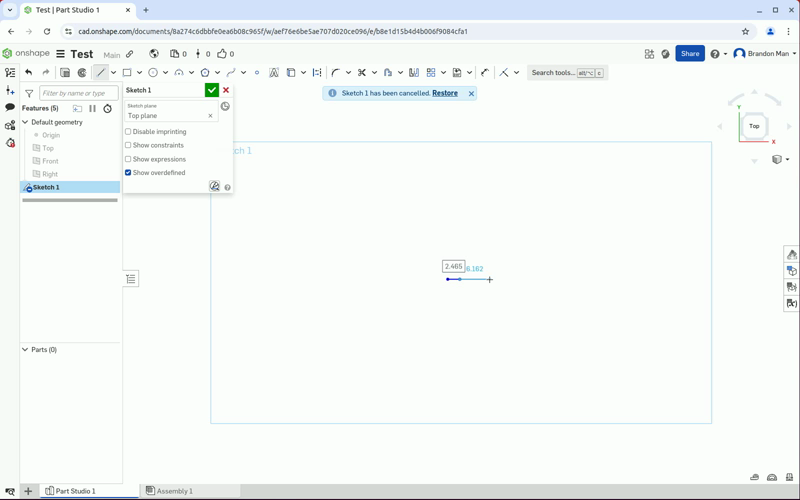
mouse_move(459, 267)
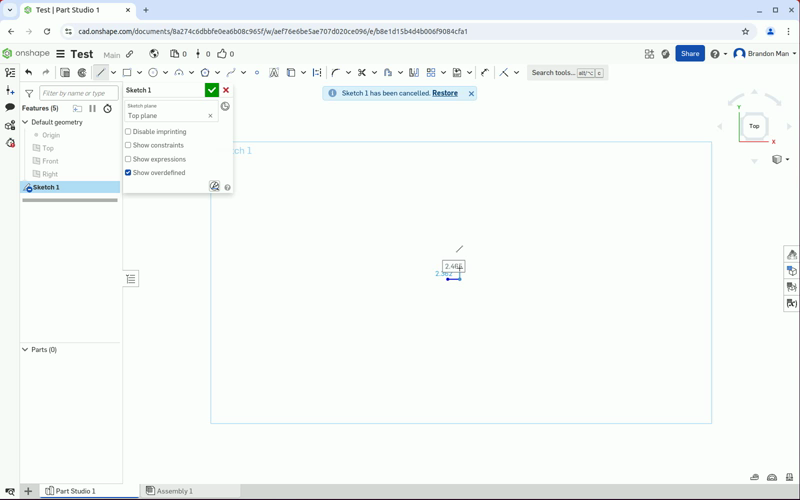
click(459, 267)
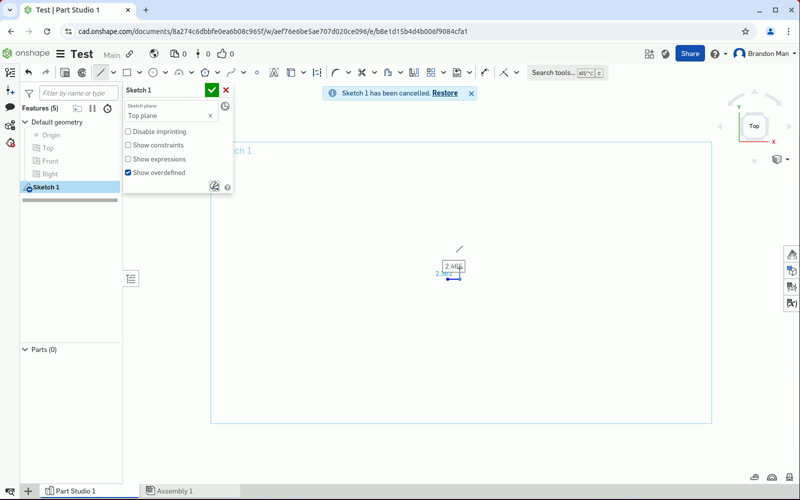
key_up(shift)
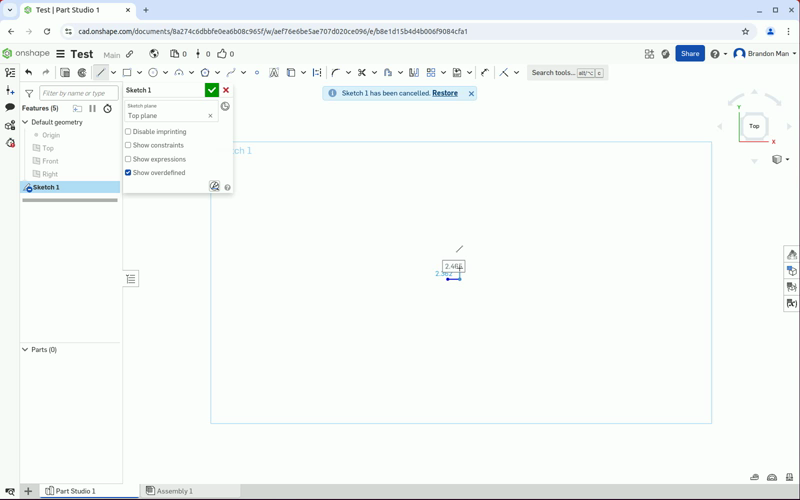
key_down(shift)
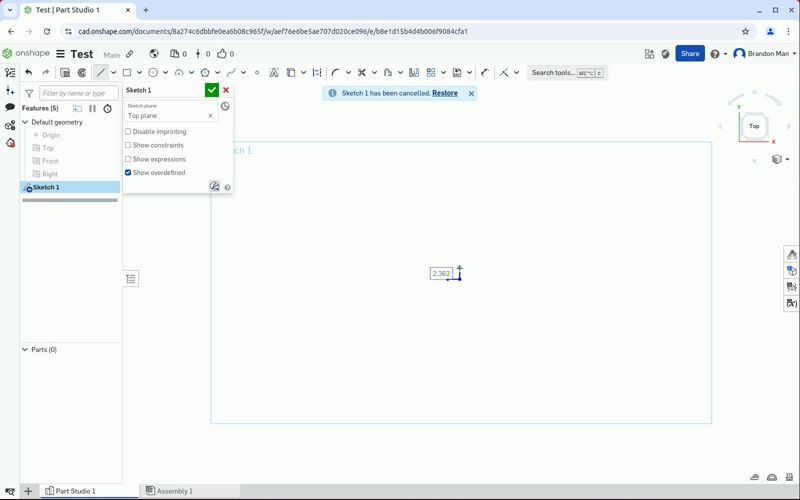
mouse_move(489, 267)
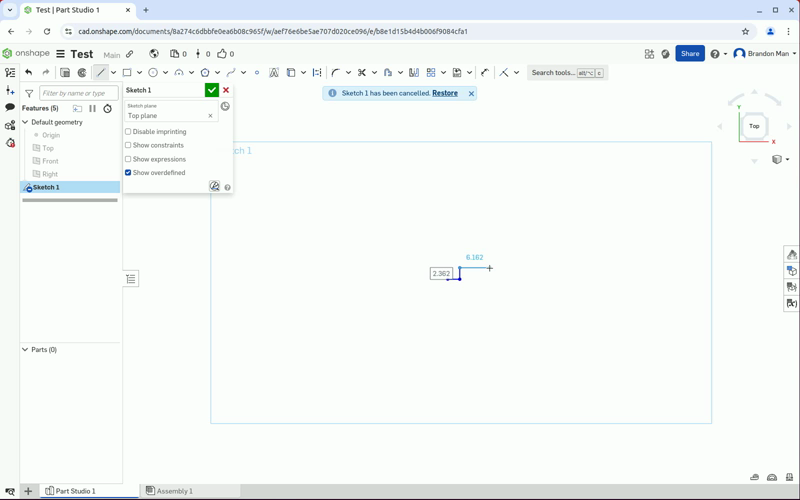
mouse_move(447, 267)
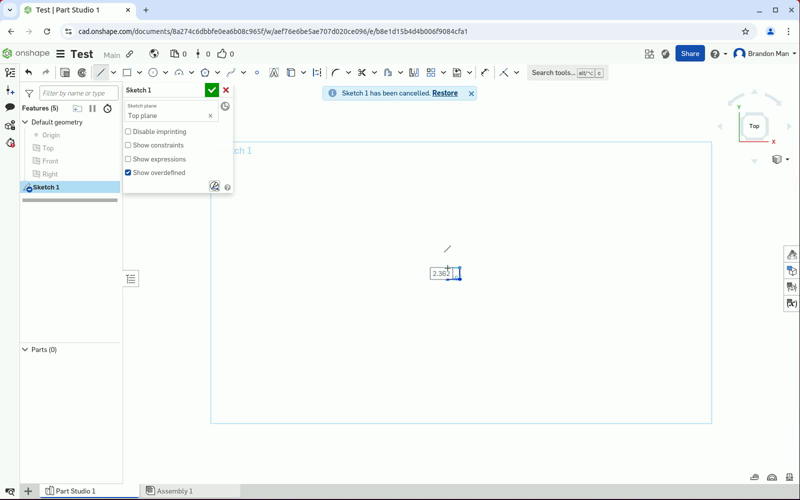
click(447, 267)
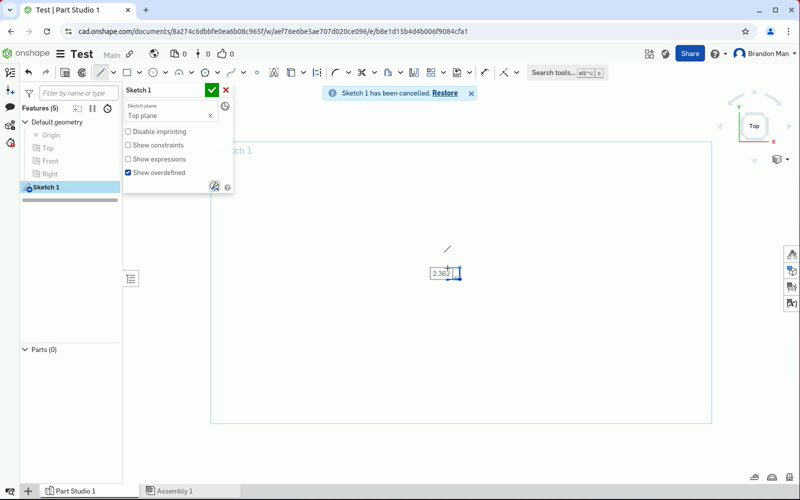
key_up(shift)
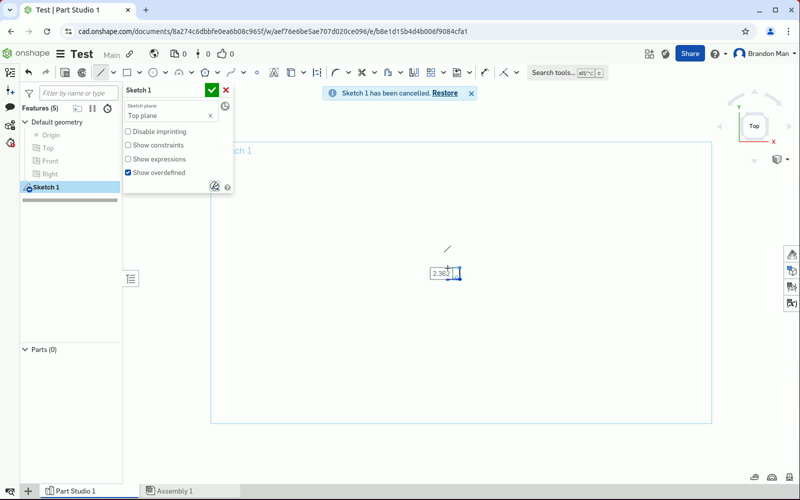
mouse_move(477, 267)
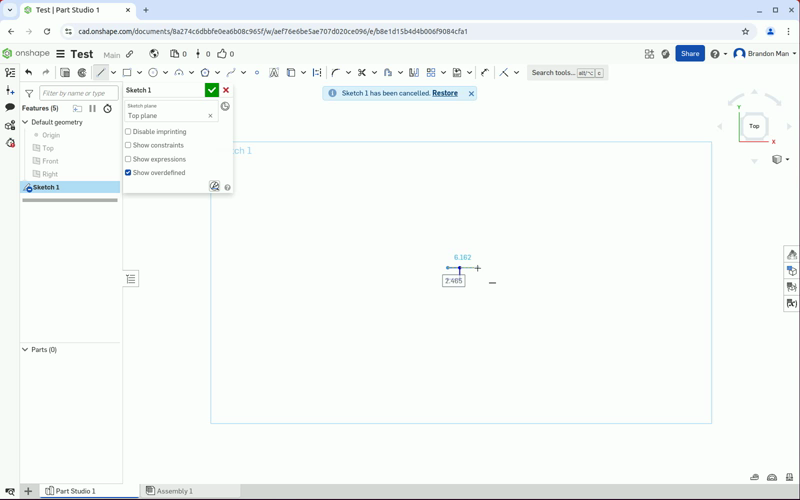
key_down(shift)
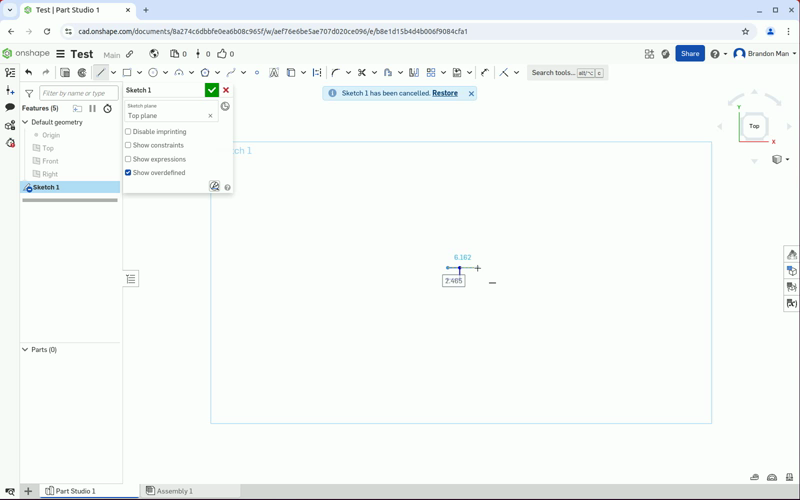
mouse_move(447, 279)
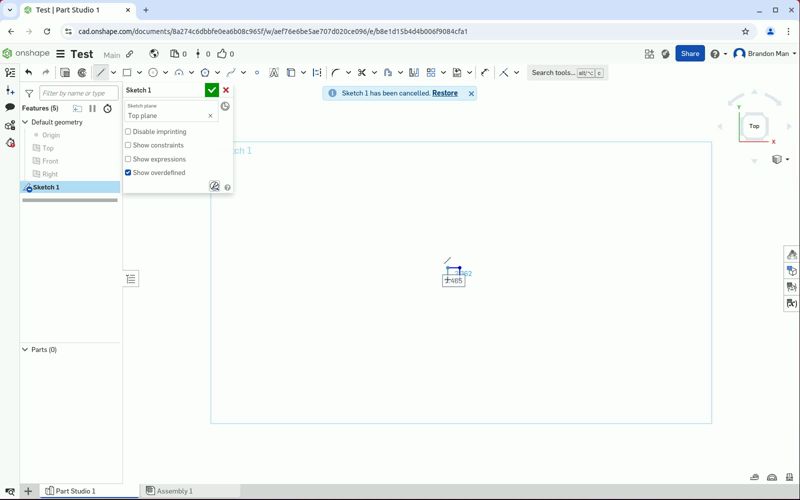
key_up(shift)
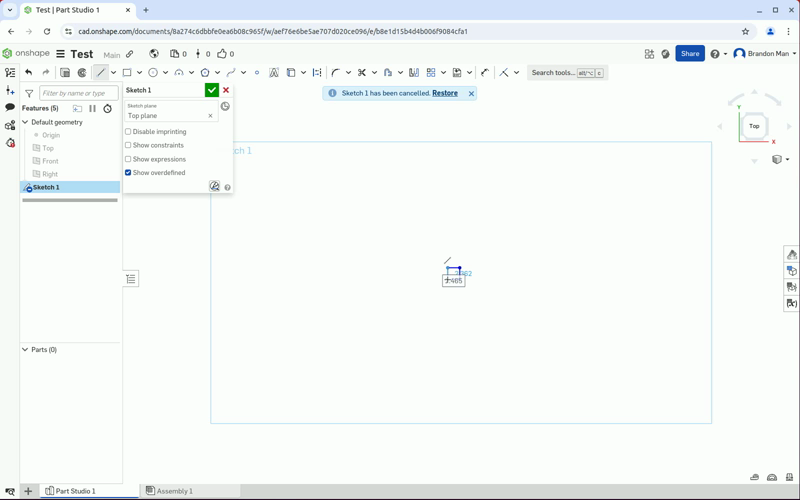
click(447, 279)
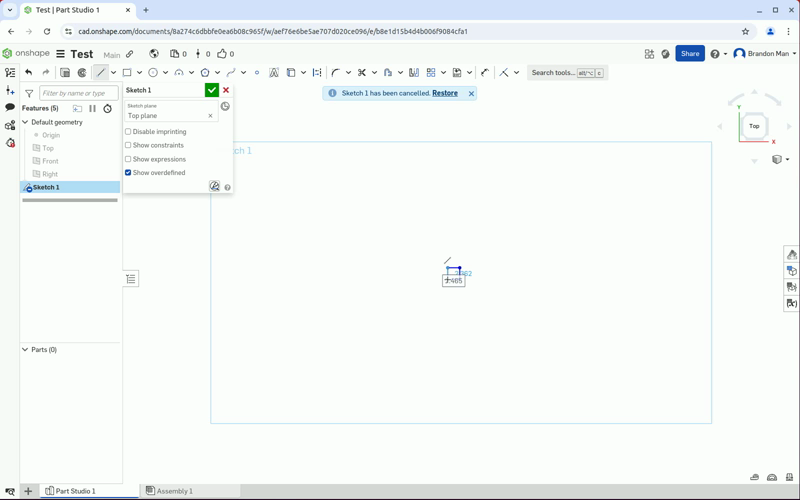
key(esc)
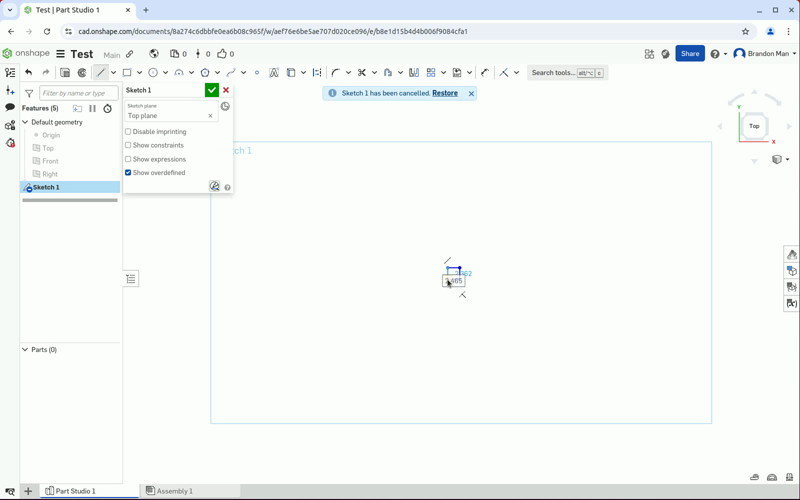
mouse_move(451, 278)
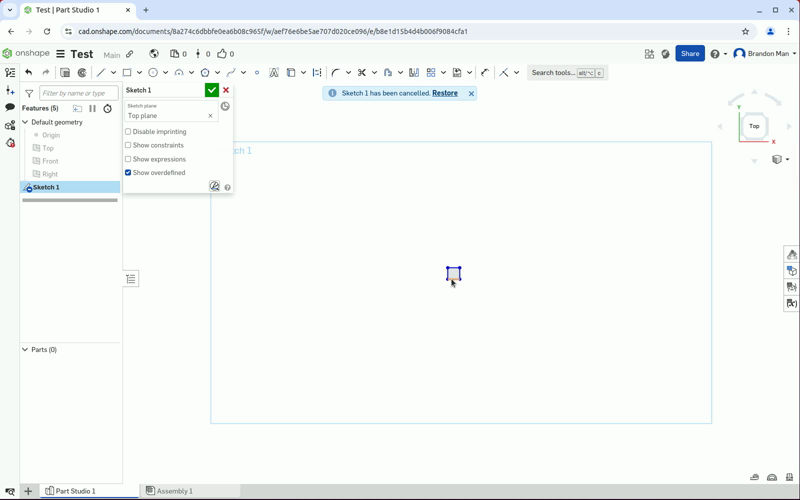
scroll(6)
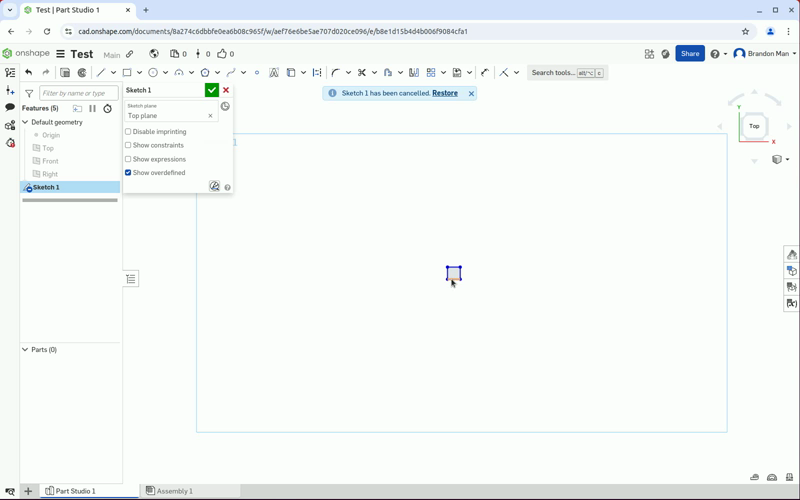
scroll(6)
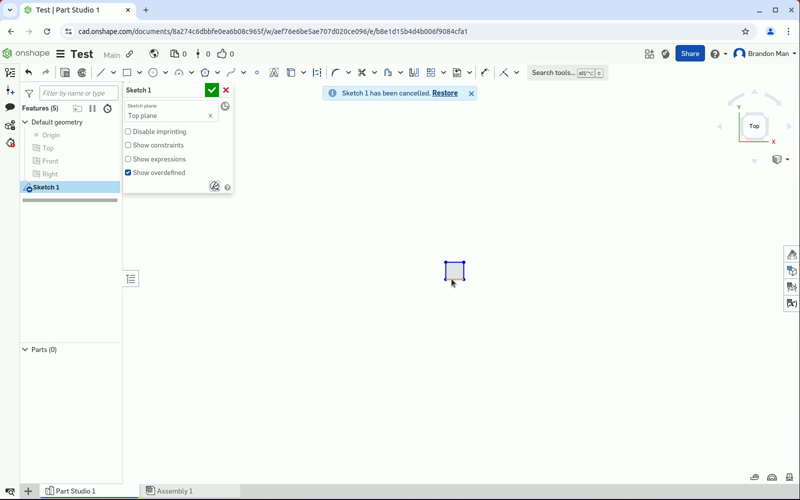
scroll(6)
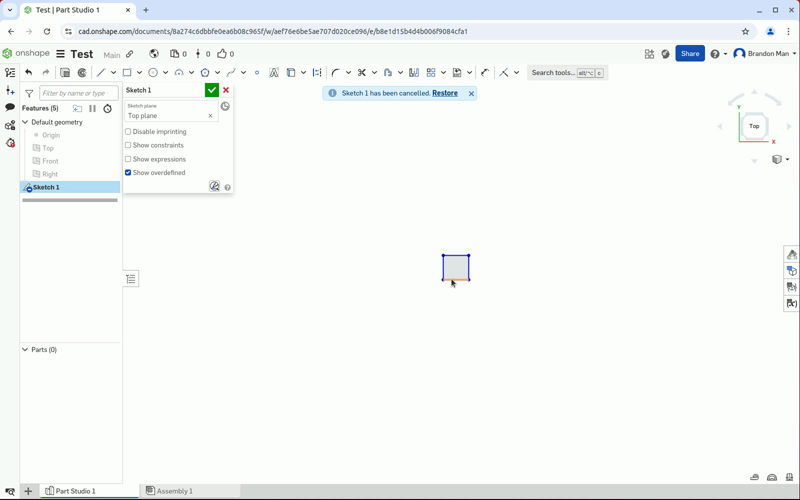
scroll(6)
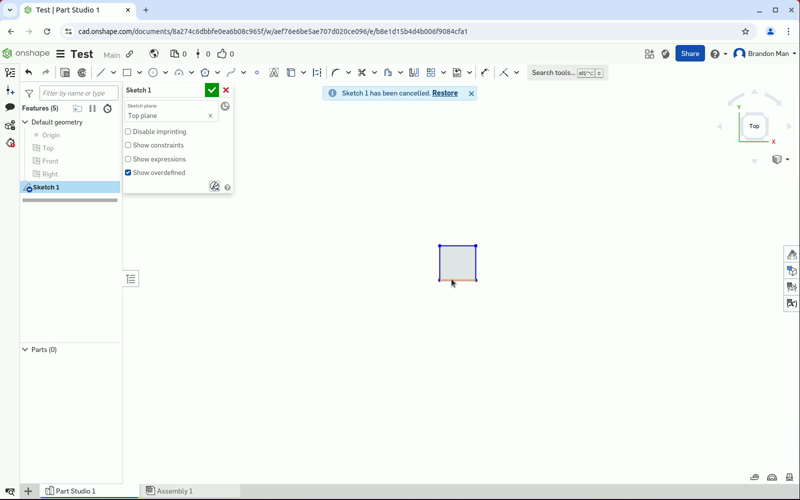
scroll(6)
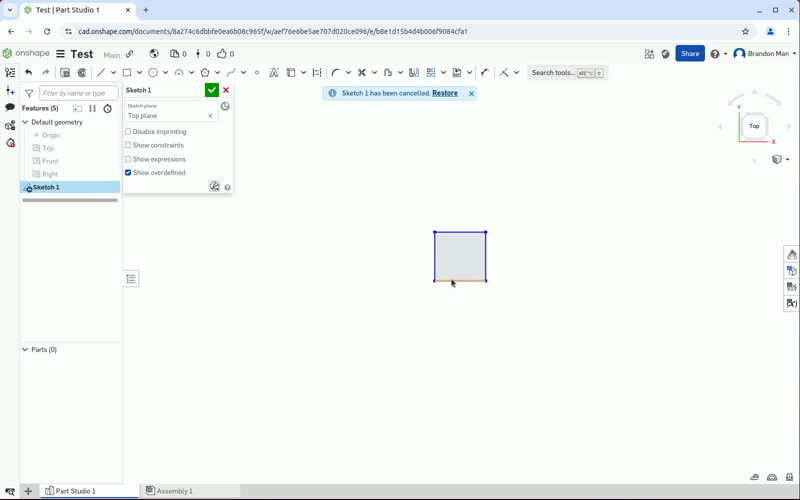
scroll(6)
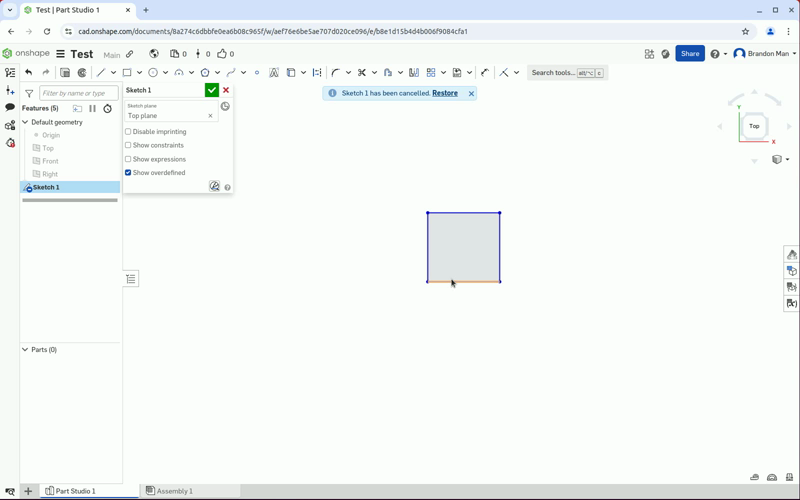
scroll(6)
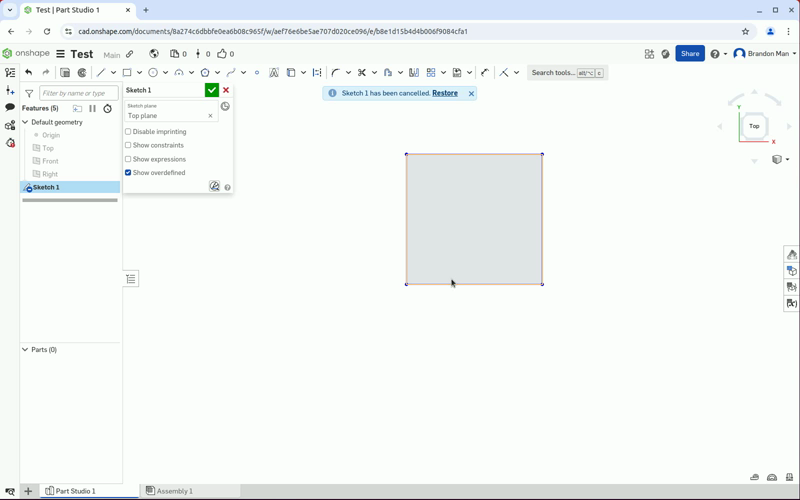
click(451, 278)
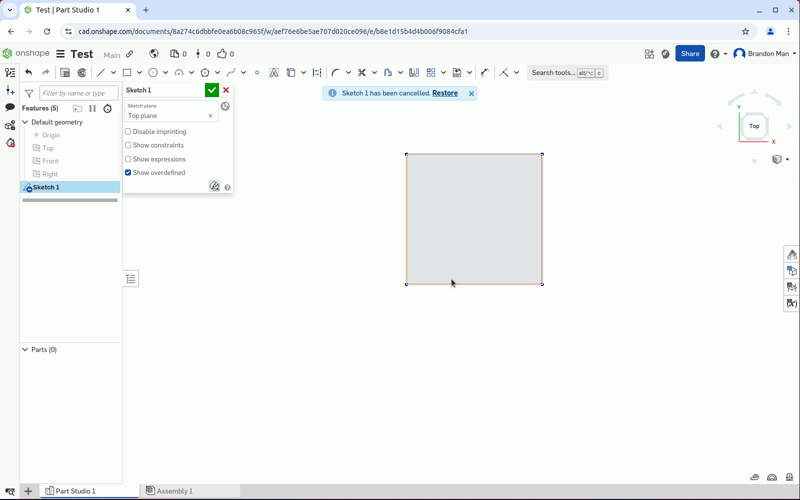
scroll(-6)
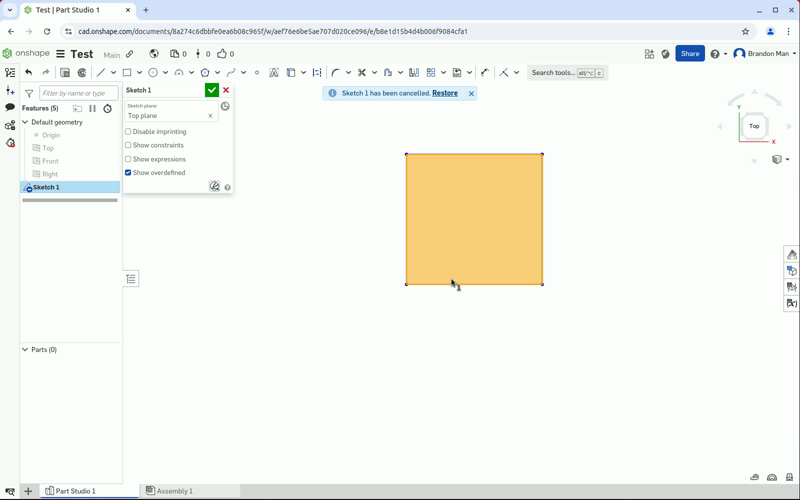
scroll(-6)
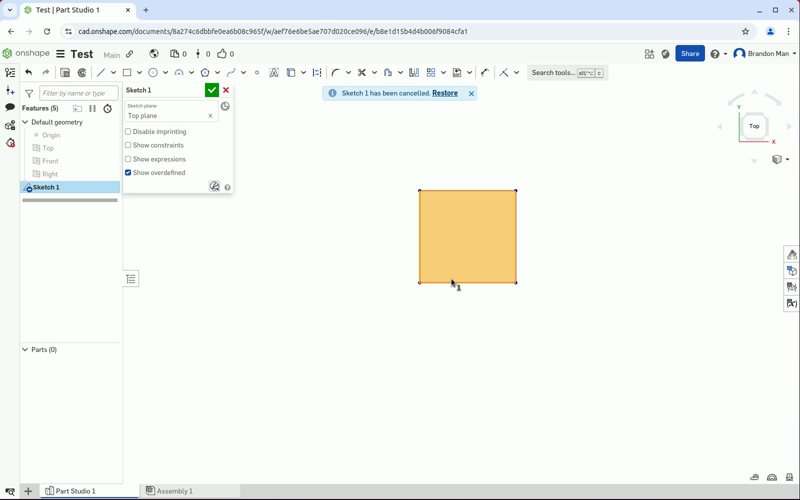
scroll(-6)
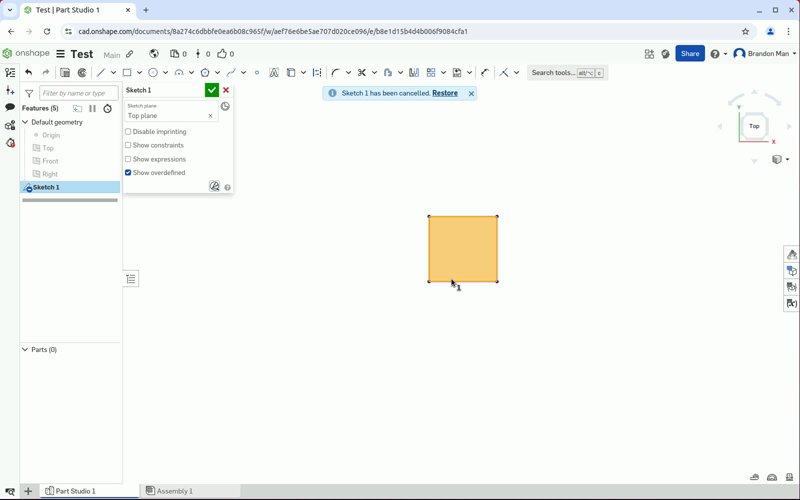
scroll(-6)
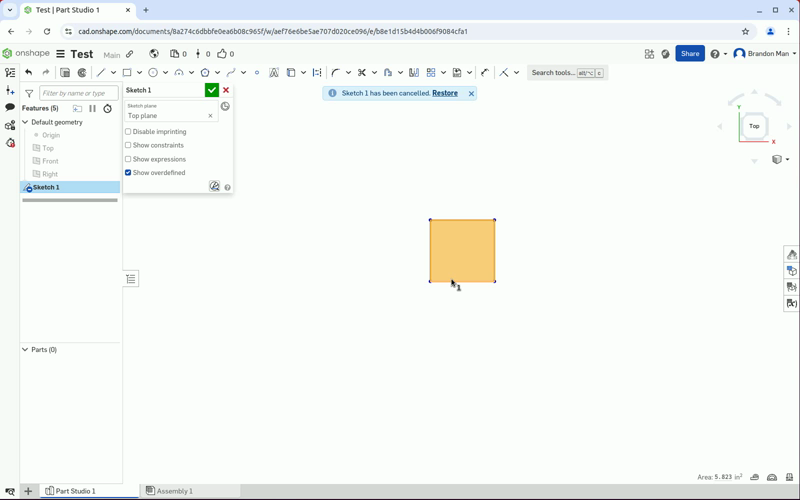
scroll(-6)
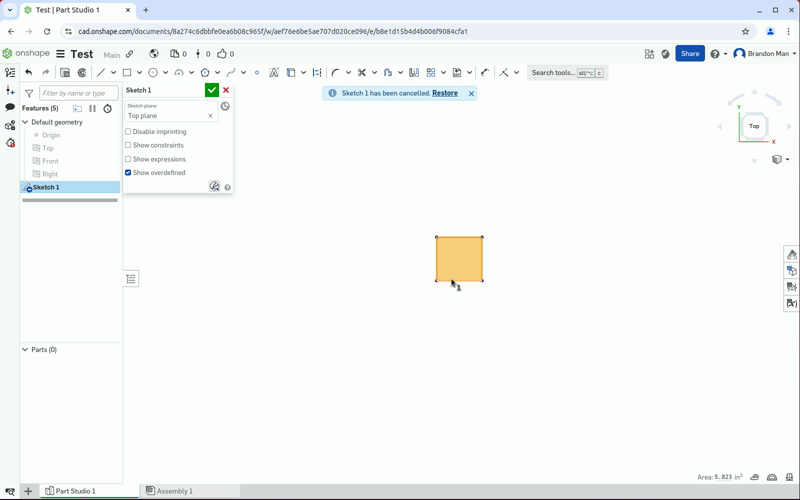
scroll(-6)
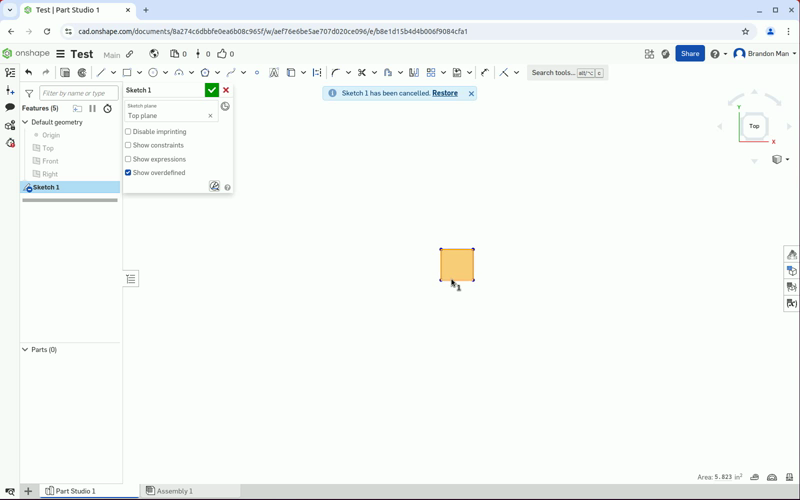
scroll(-6)
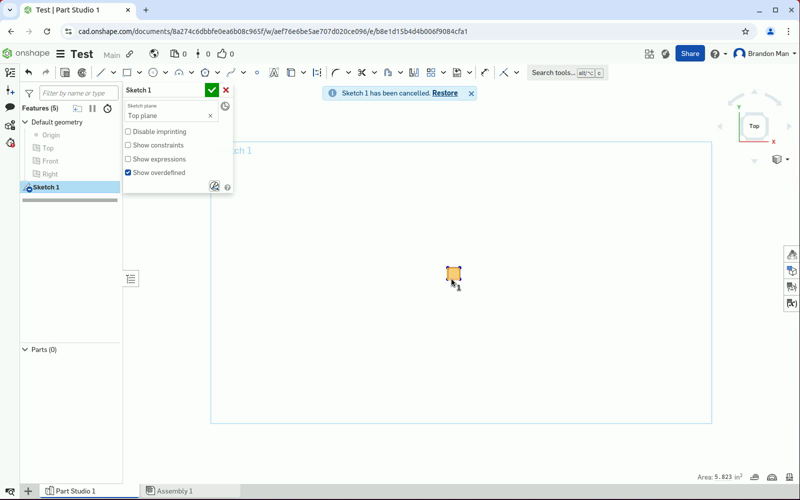
mouse_move(73, 352)
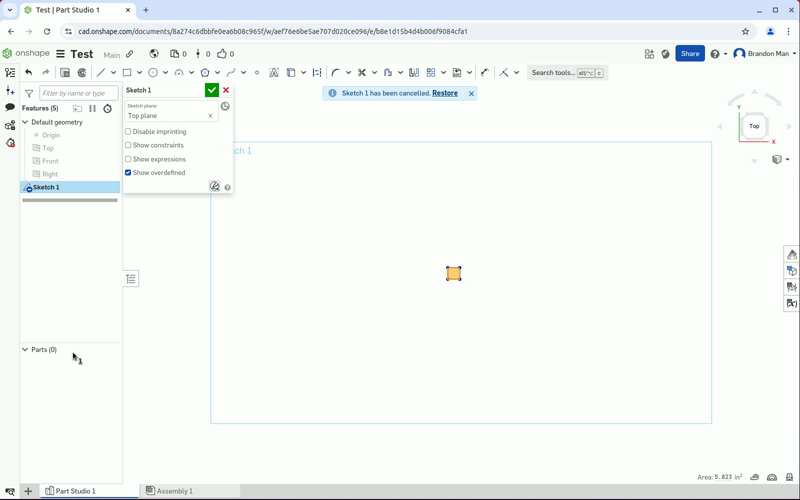
key(shift+y)
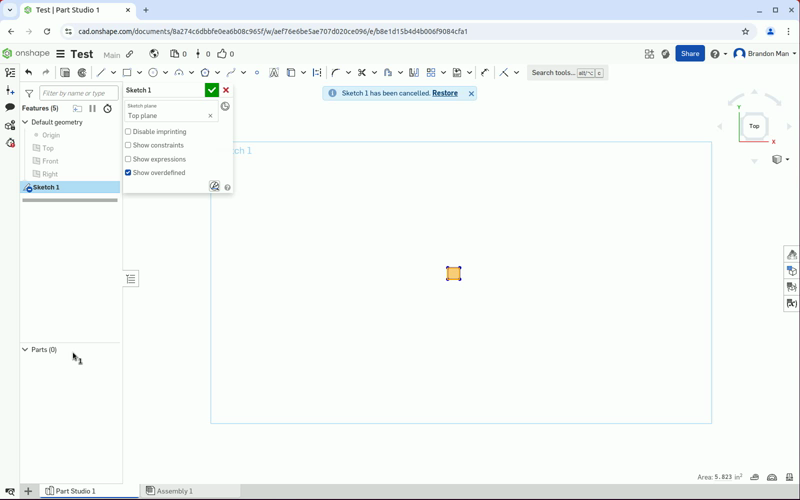
key(shift+e)
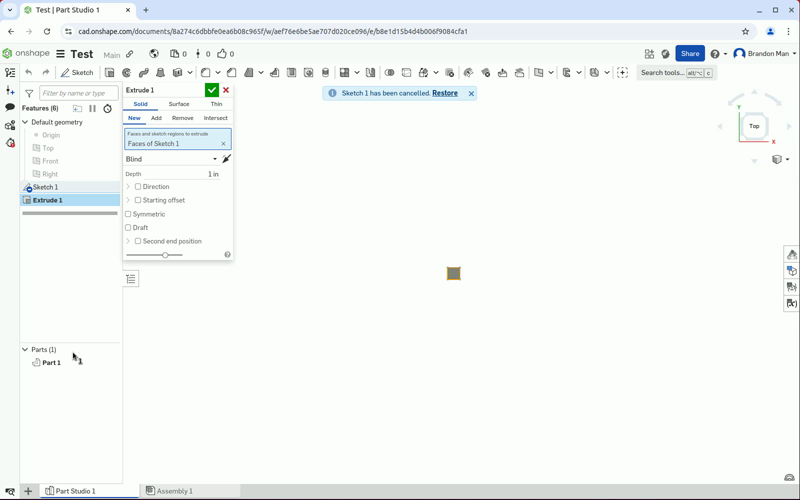
mouse_move(143, 106)
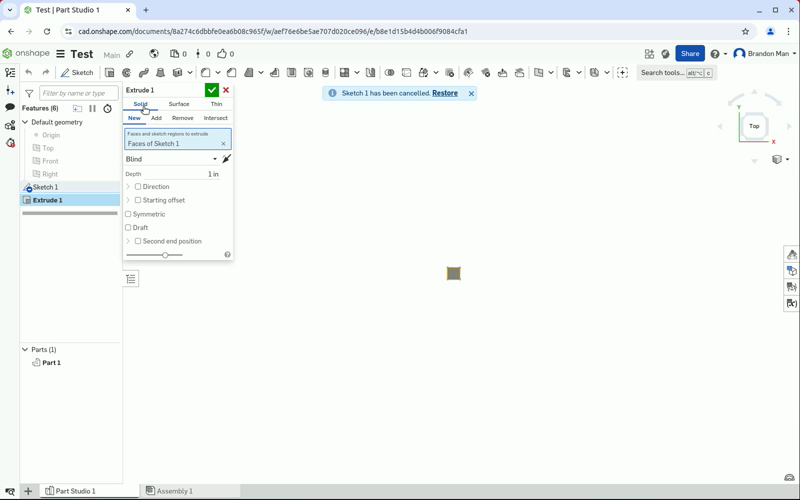
click(143, 106)
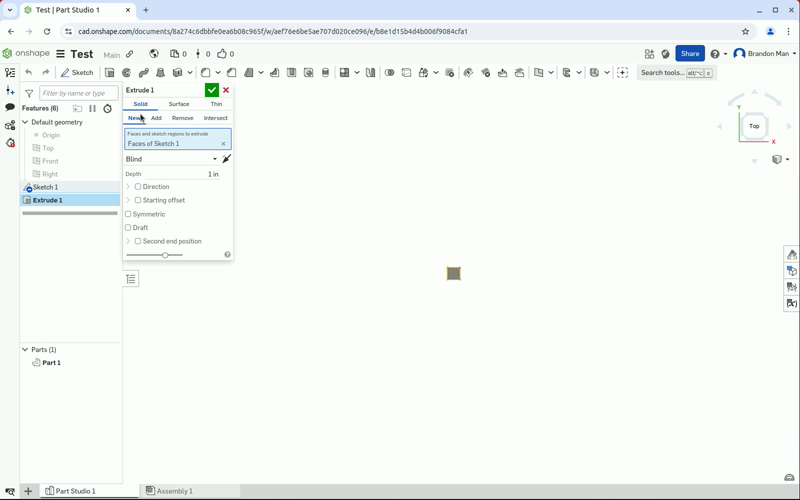
mouse_move(137, 120)
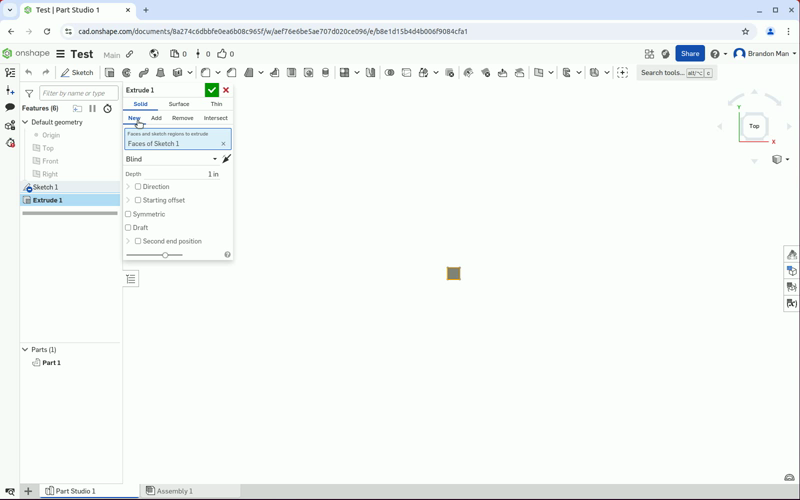
click(137, 120)
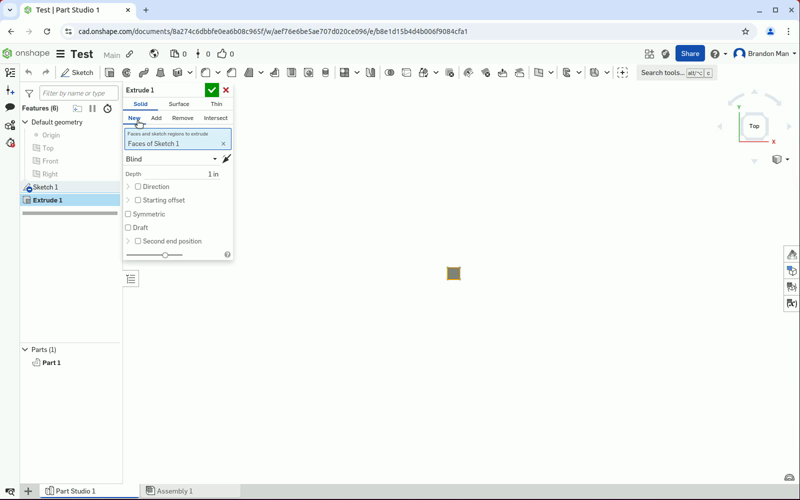
key(tab, 4)
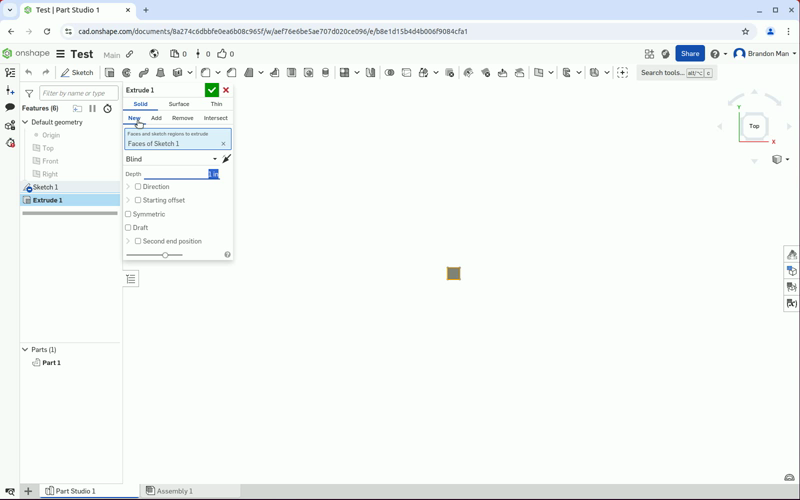
text(23.108)
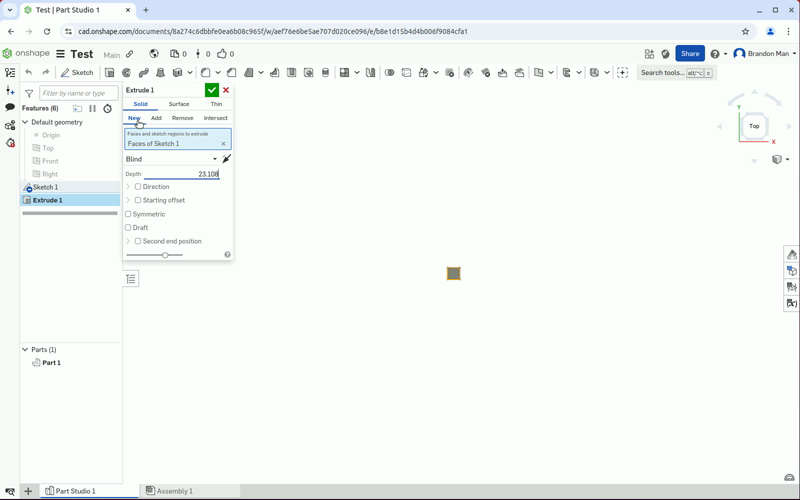
key(enter)
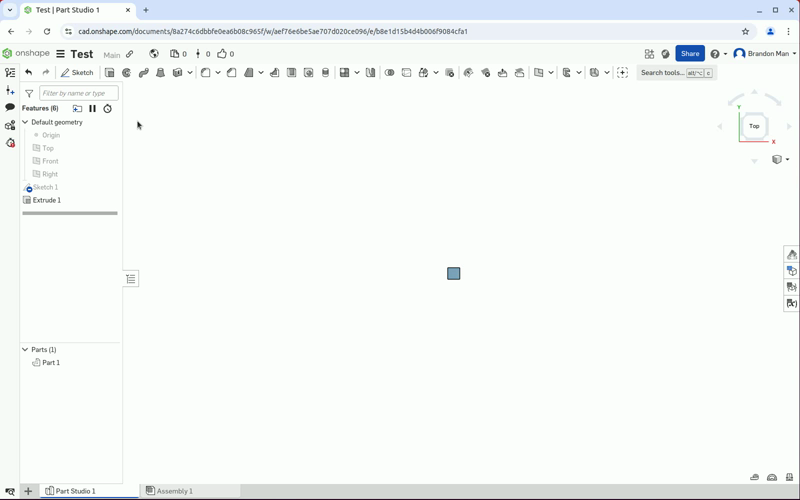
key(shift+h)
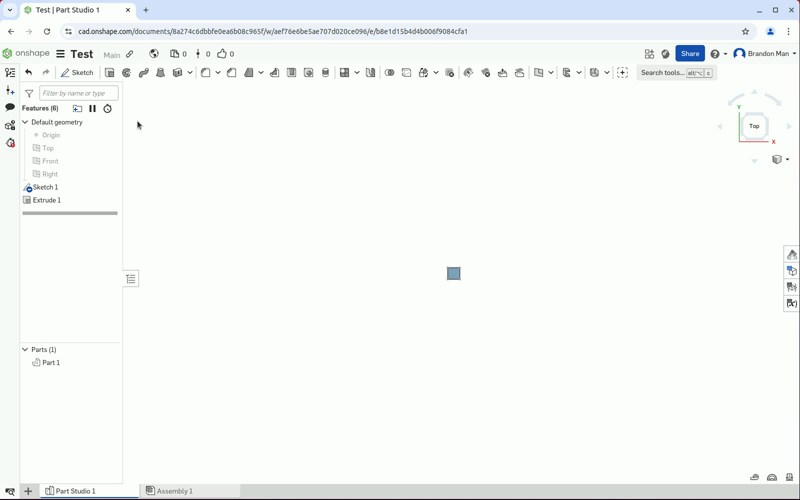
key(shift+h)
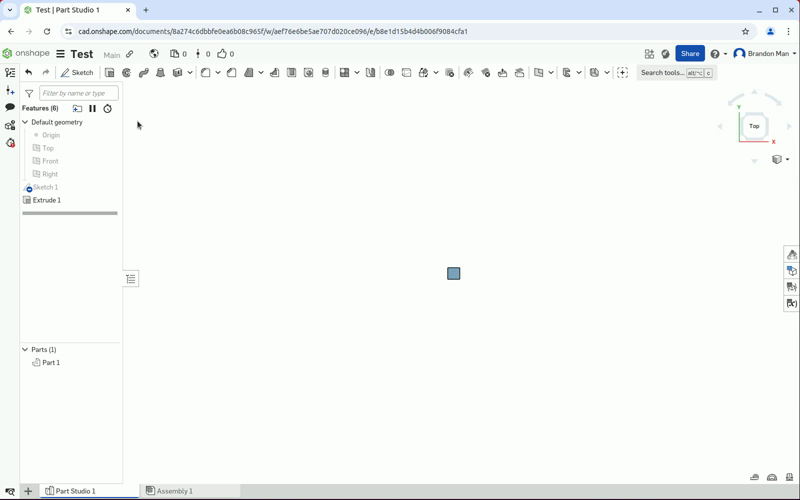
mouse_move(73, 189)
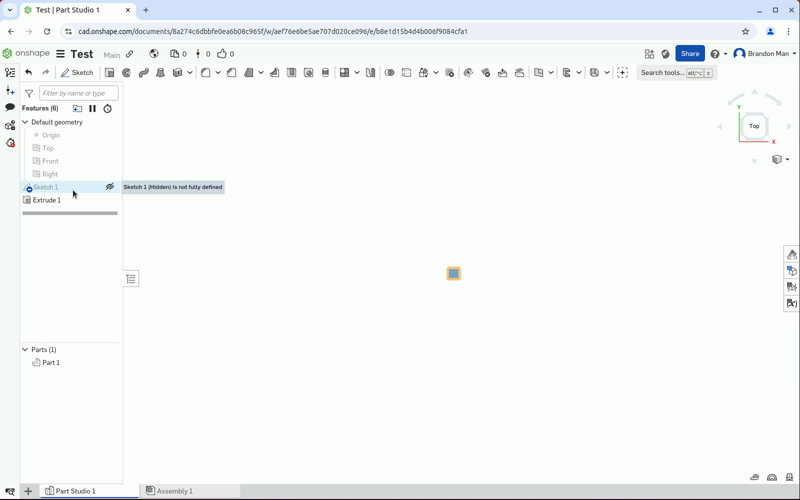
click(73, 189)
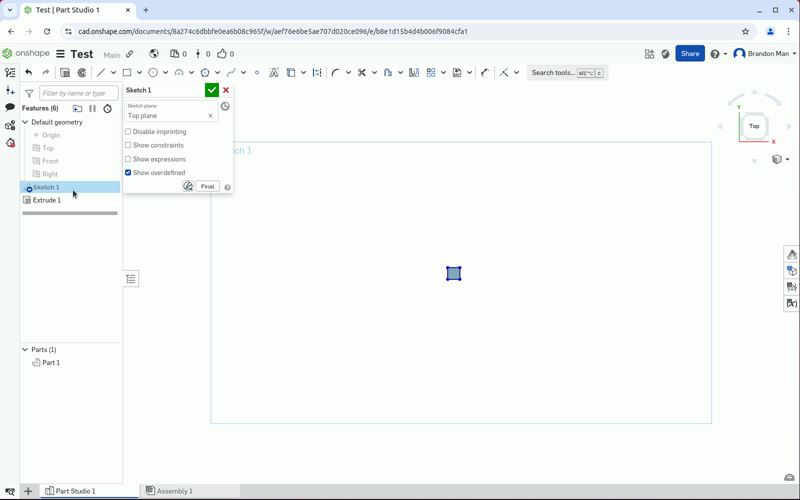
mouse_move(229, 92)
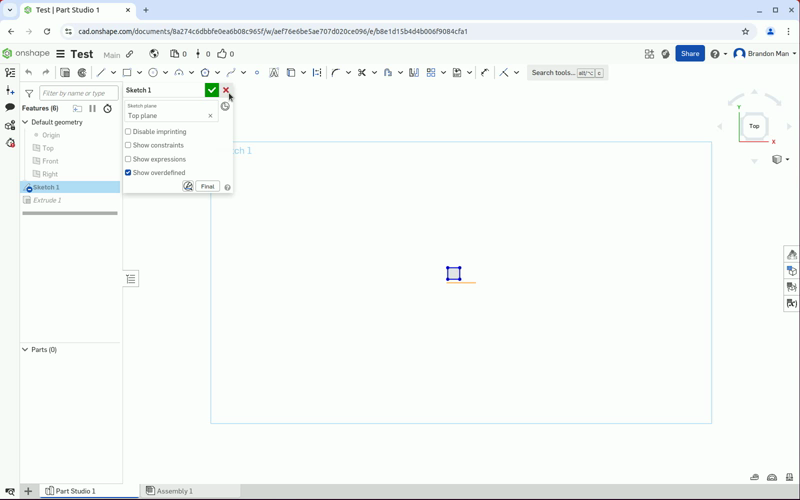
click(229, 92)
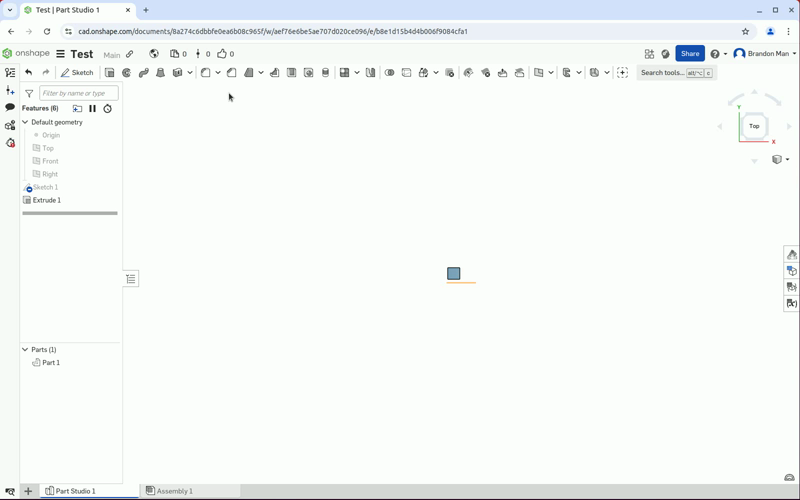
mouse_move(541, 75)
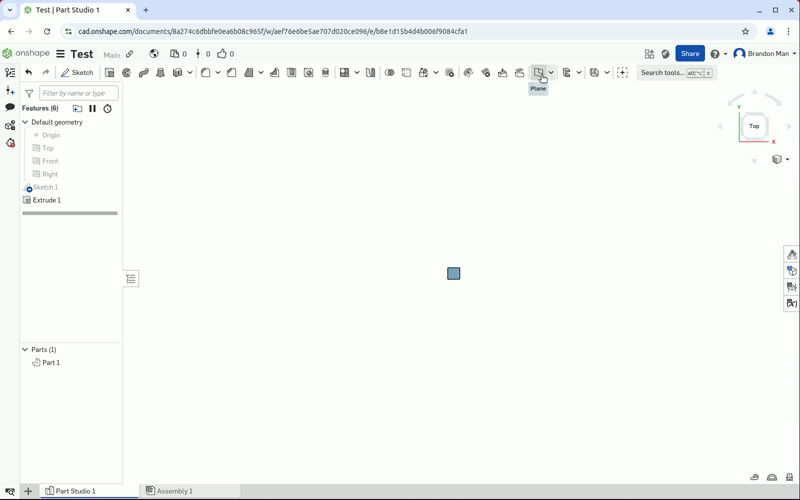
click(541, 75)
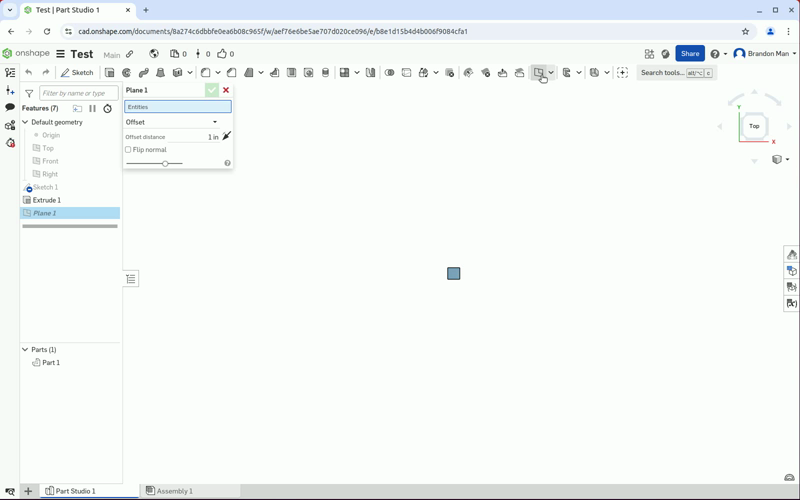
mouse_move(73, 150)
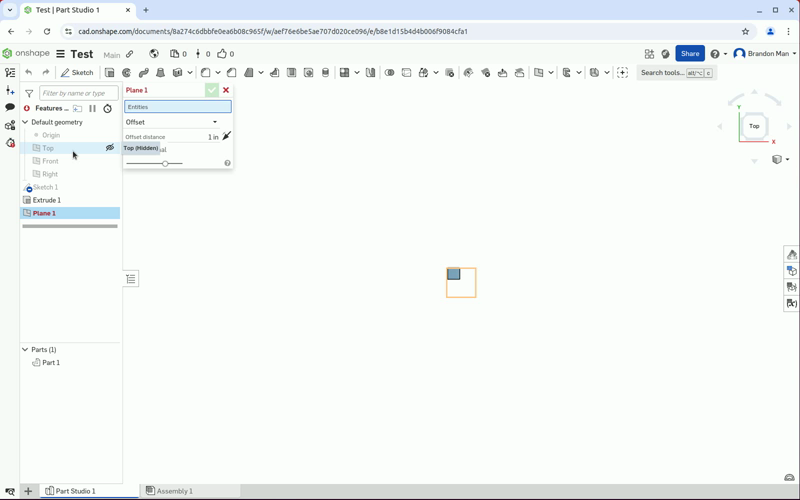
click(73, 150)
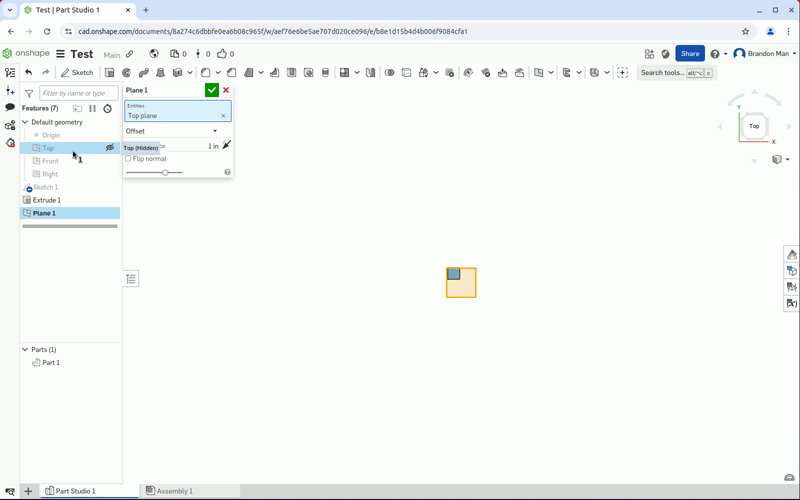
key(tab, 2)
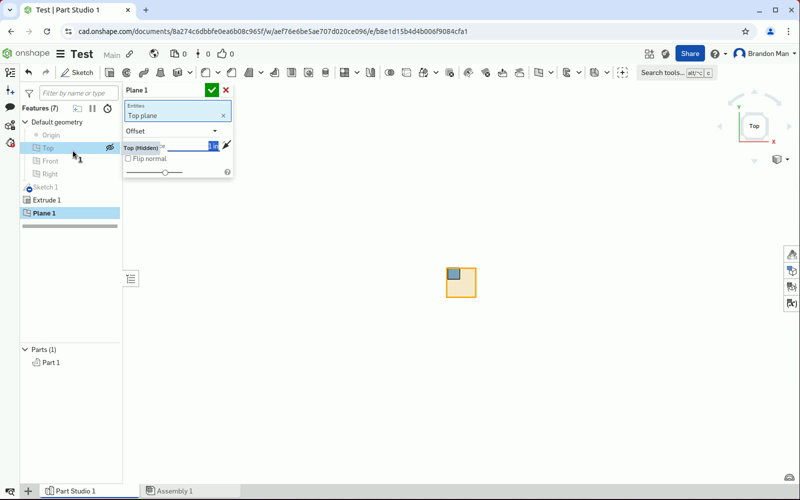
text(23.108)
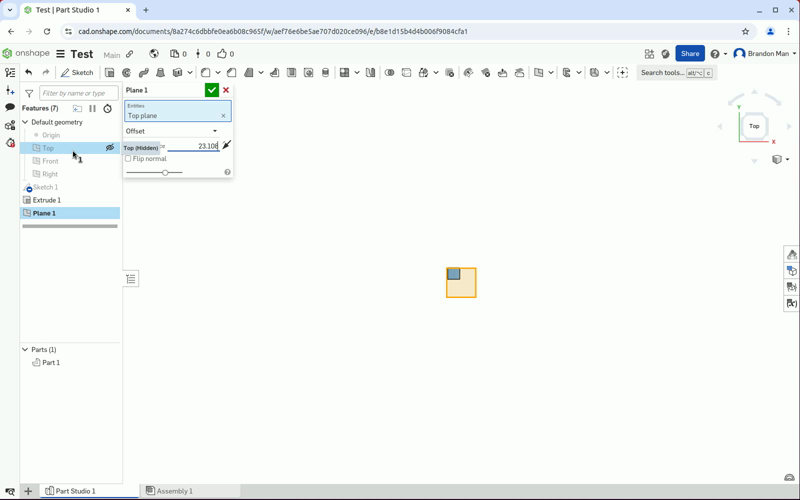
key(enter, 2)
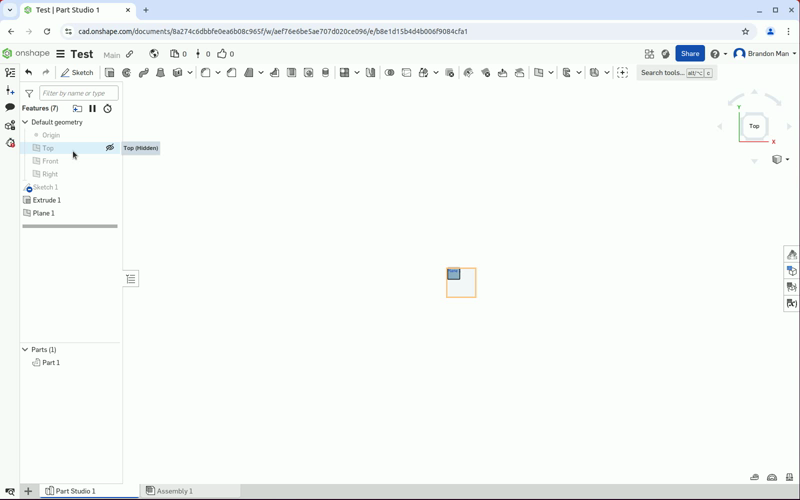
key(shift+s)
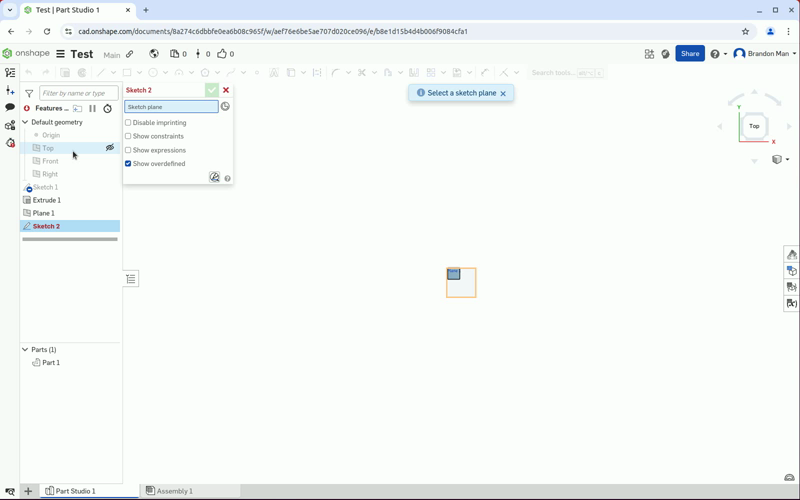
mouse_move(73, 215)
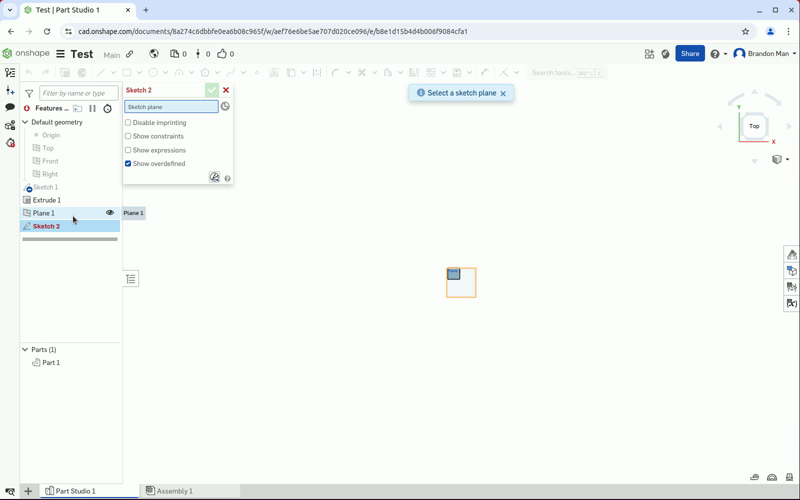
click(73, 215)
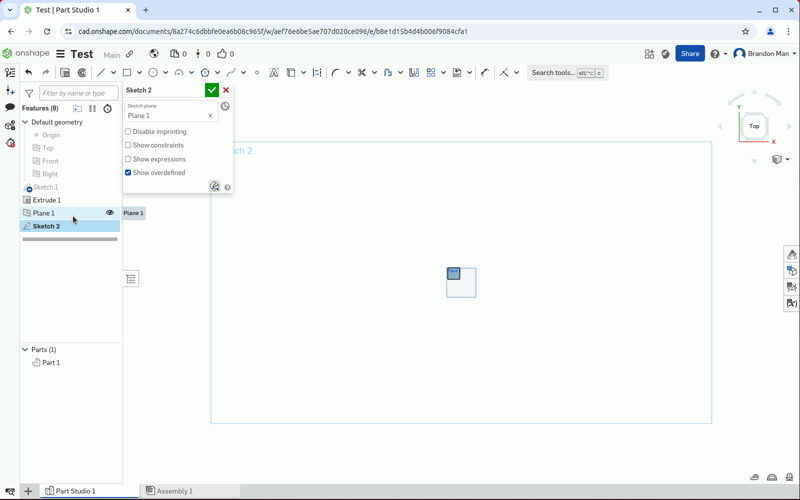
mouse_move(73, 352)
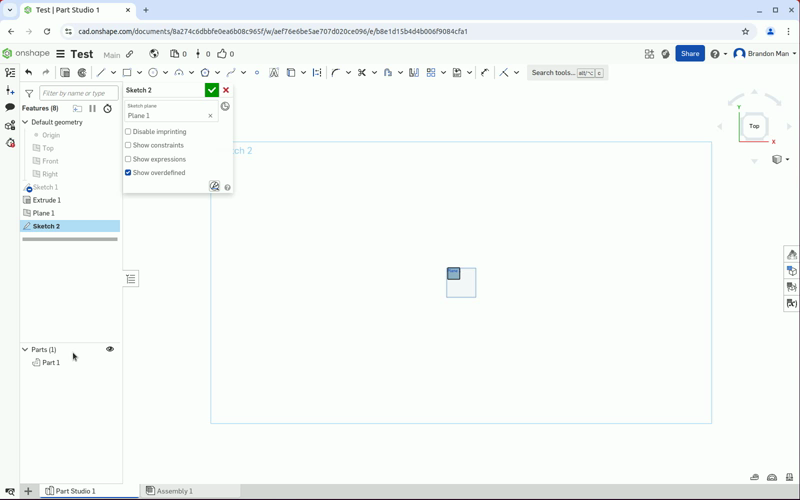
key(y)
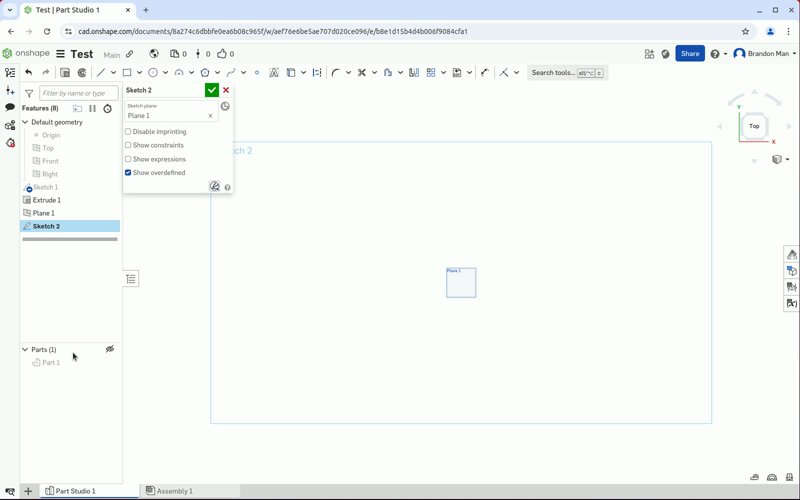
key(c)
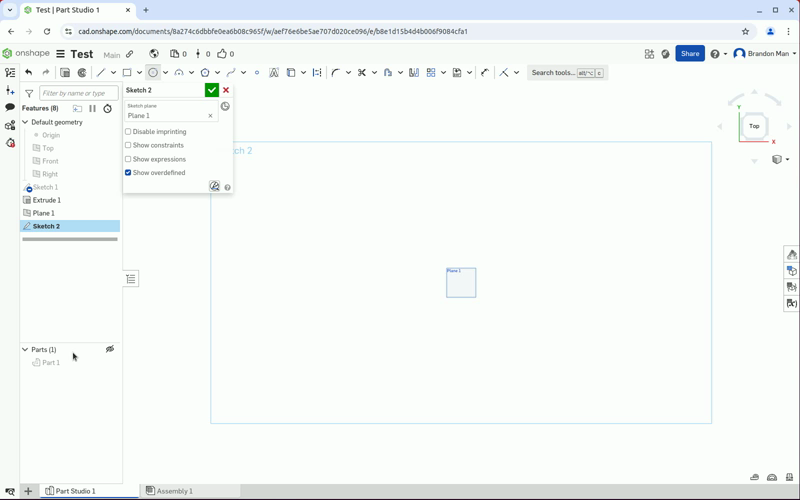
key_down(shift)
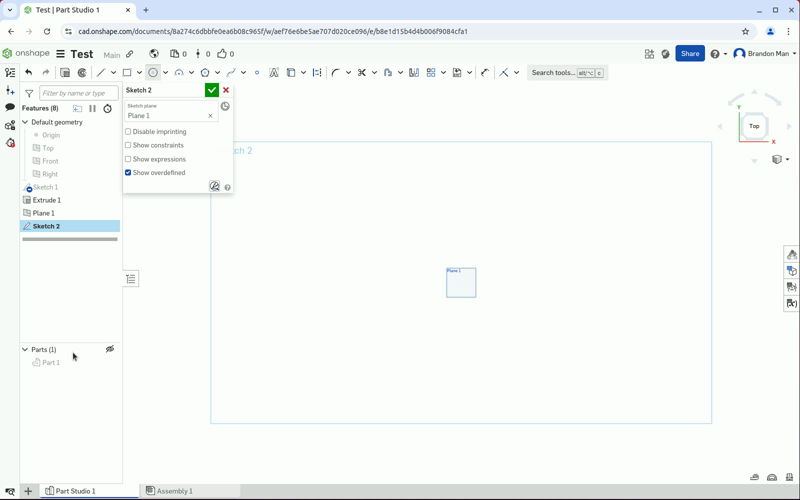
mouse_move(452, 274)
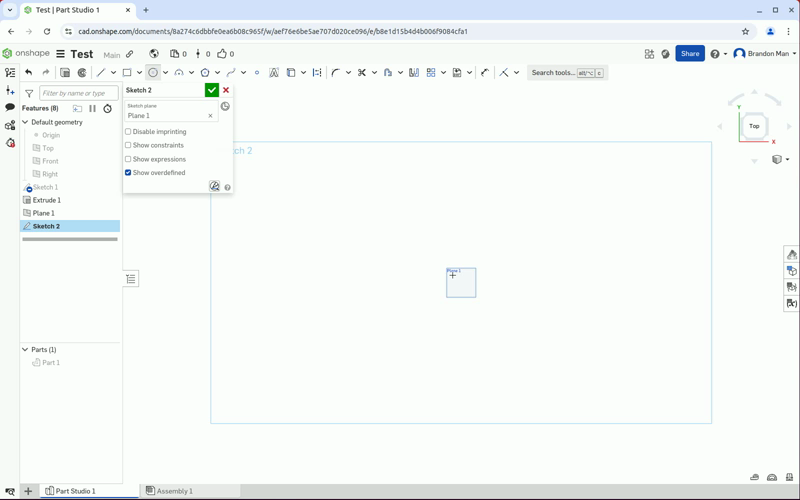
click(452, 274)
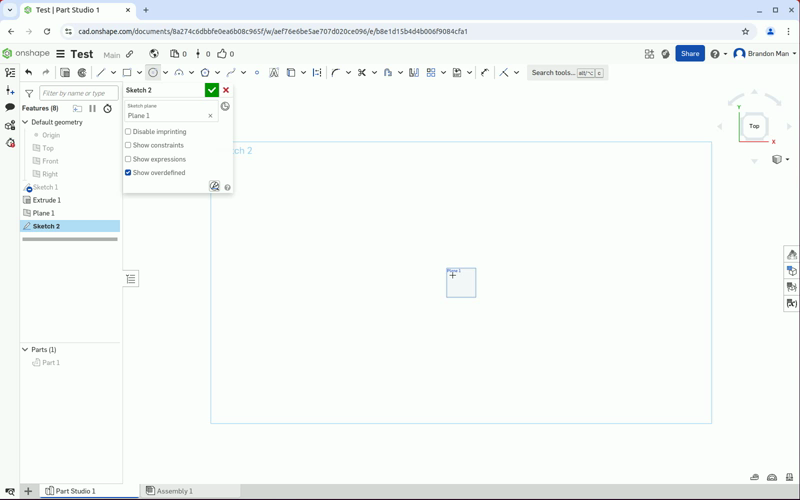
key_up(shift)
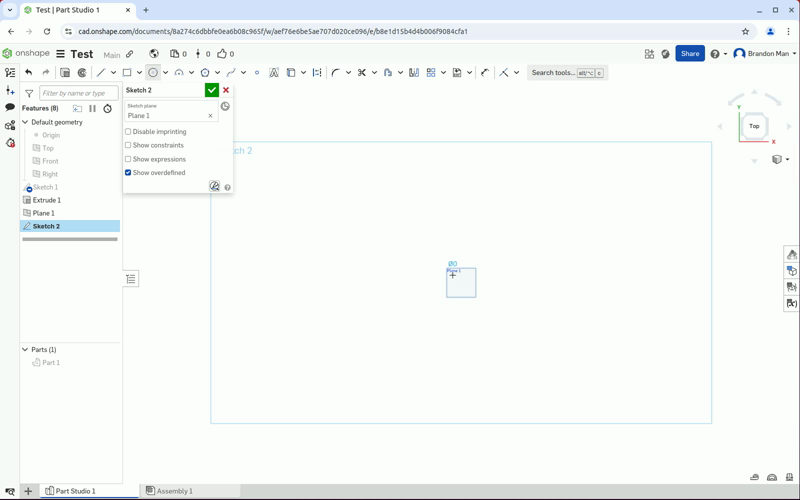
mouse_move(453, 274)
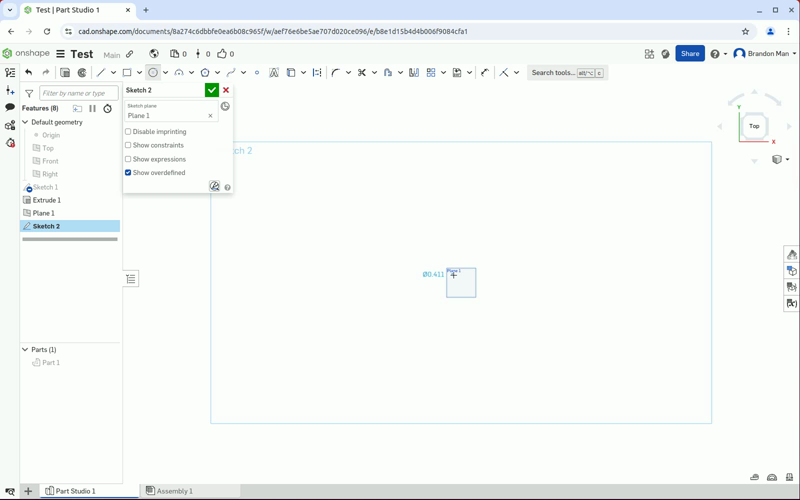
scroll(6)
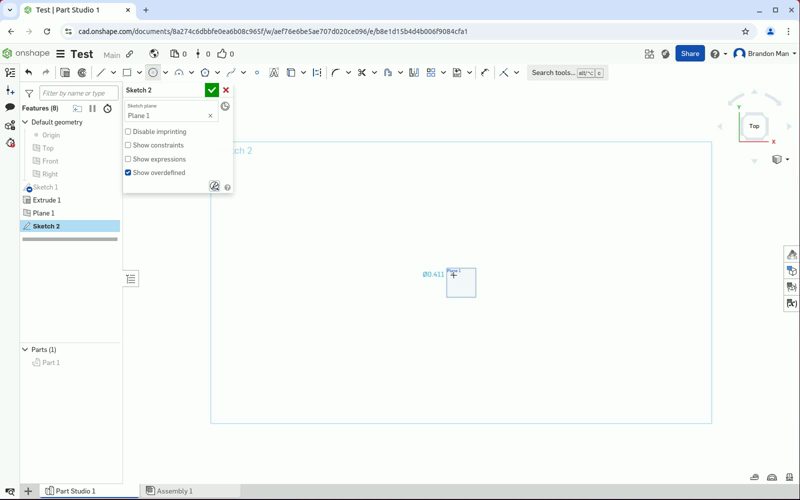
scroll(6)
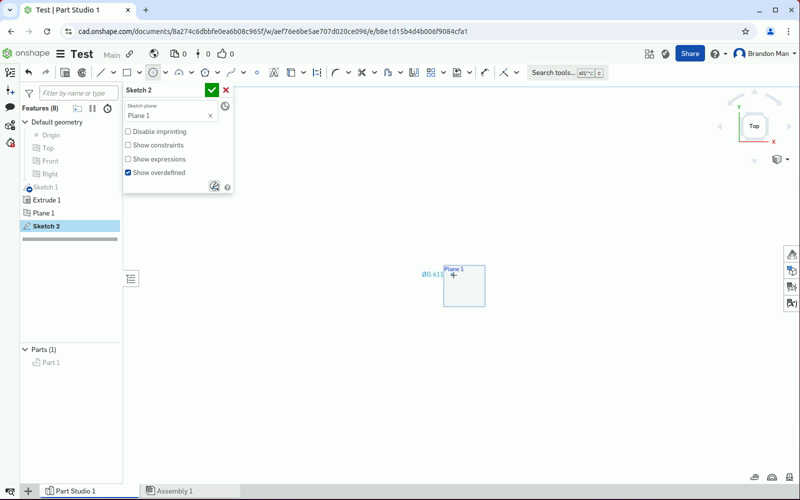
scroll(6)
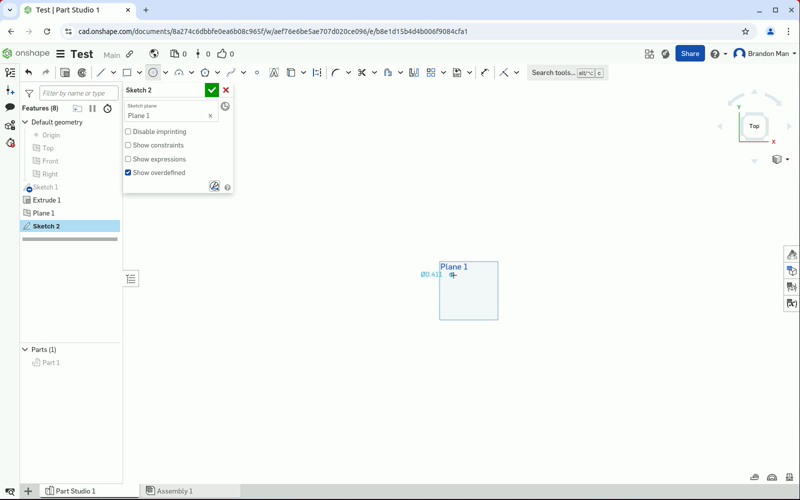
scroll(6)
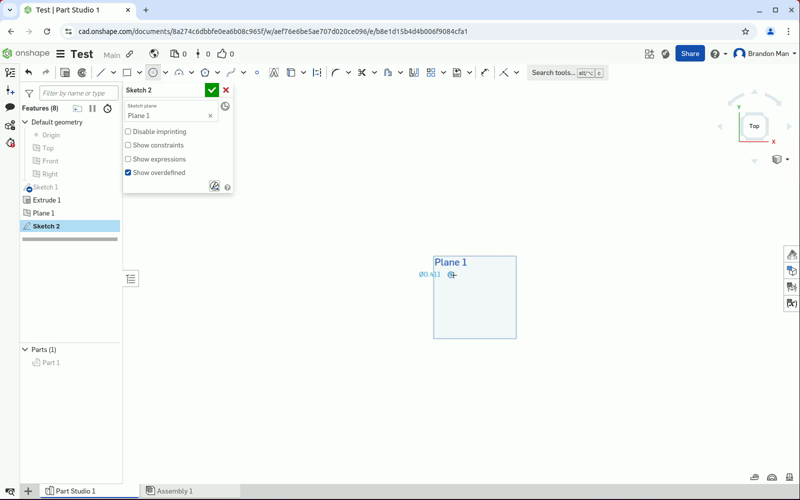
scroll(6)
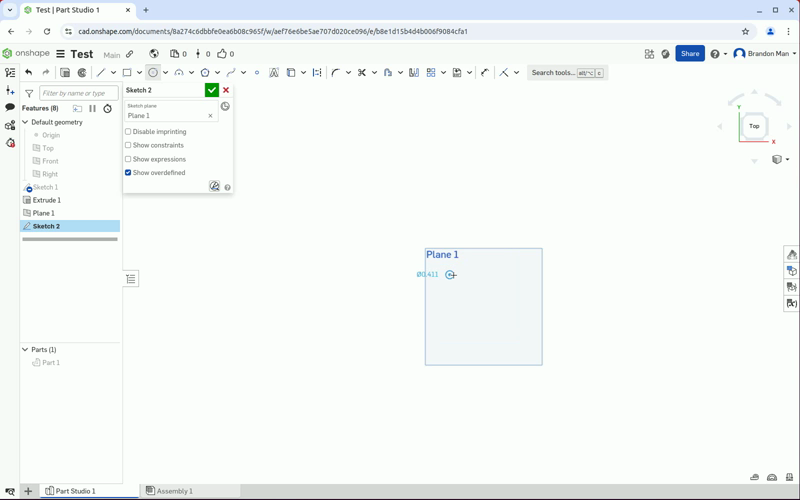
scroll(6)
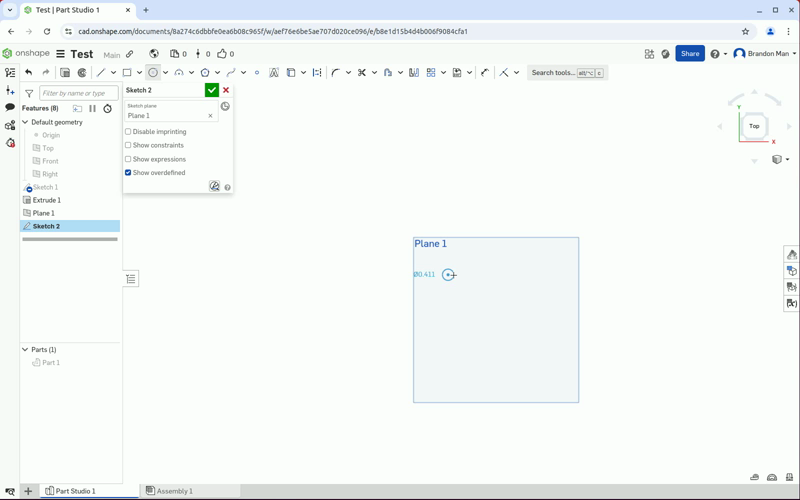
scroll(6)
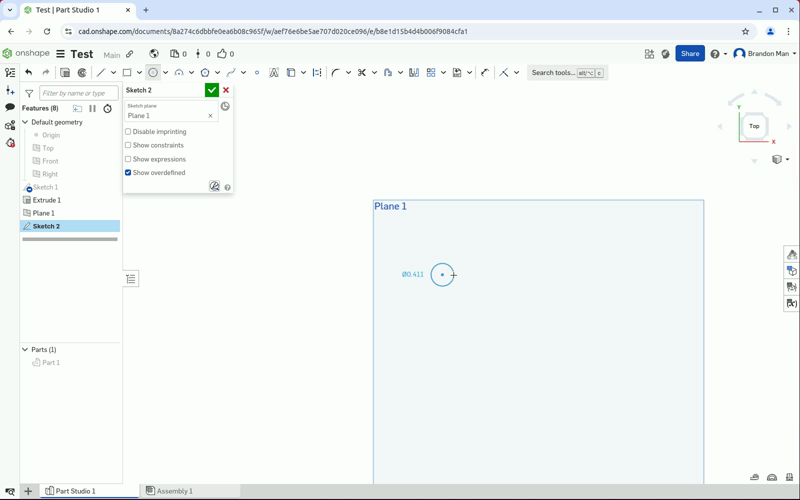
click(453, 274)
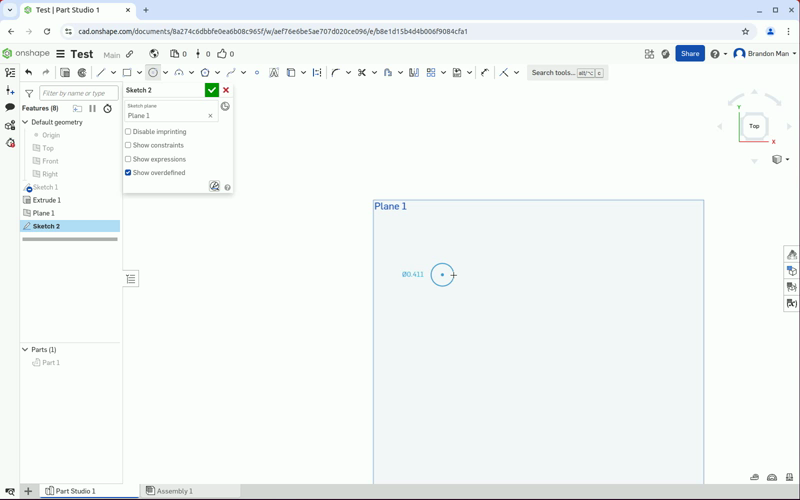
scroll(-6)
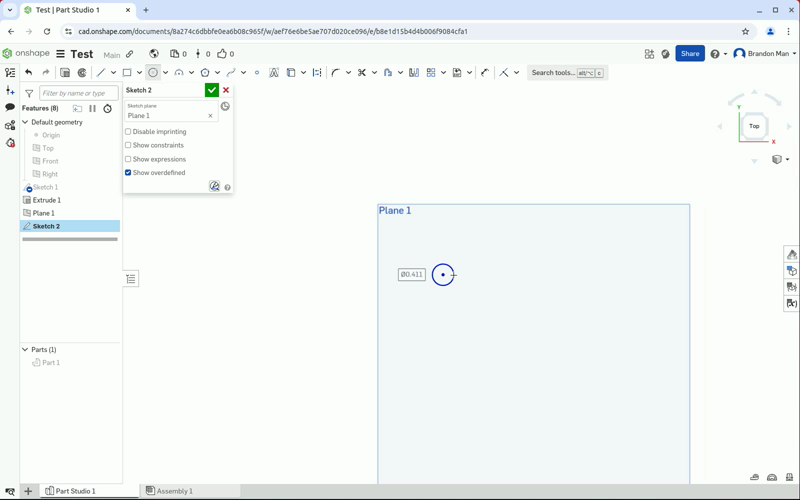
scroll(-6)
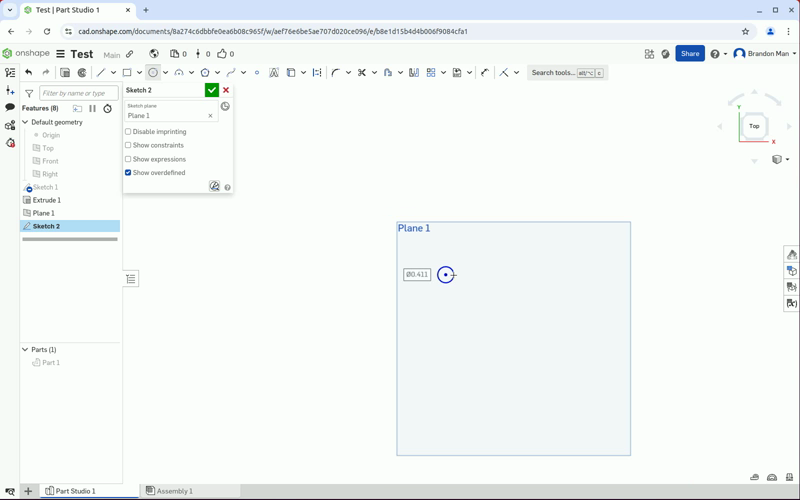
scroll(-6)
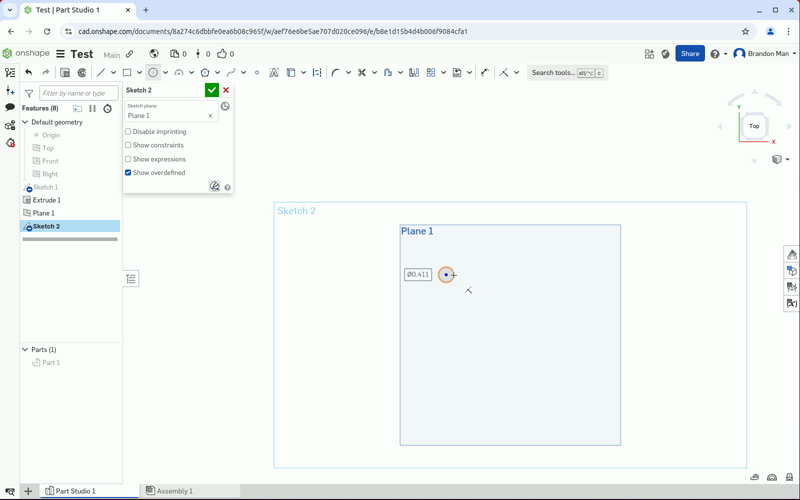
scroll(-6)
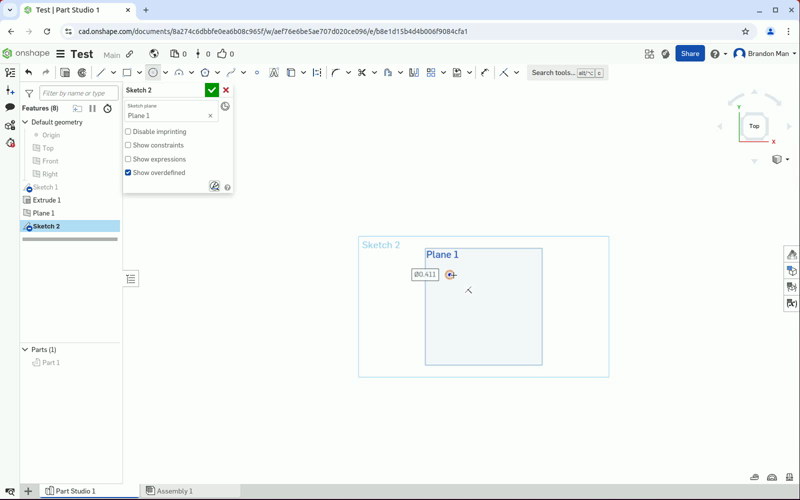
scroll(-6)
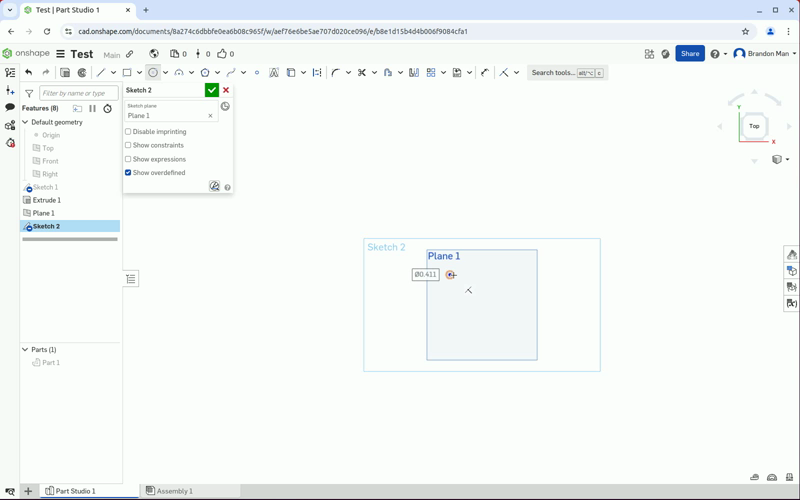
scroll(-6)
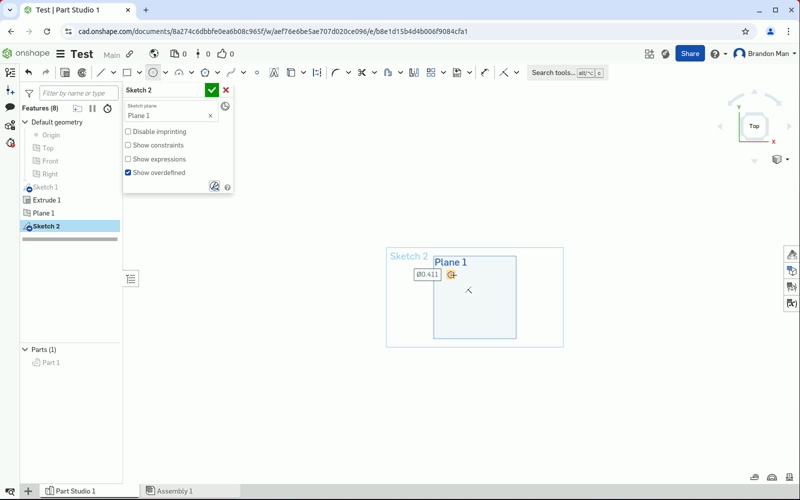
scroll(-6)
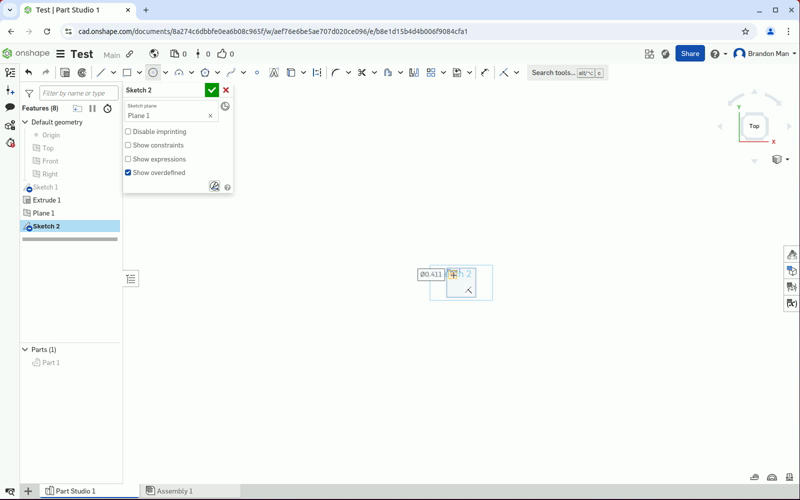
key(esc)
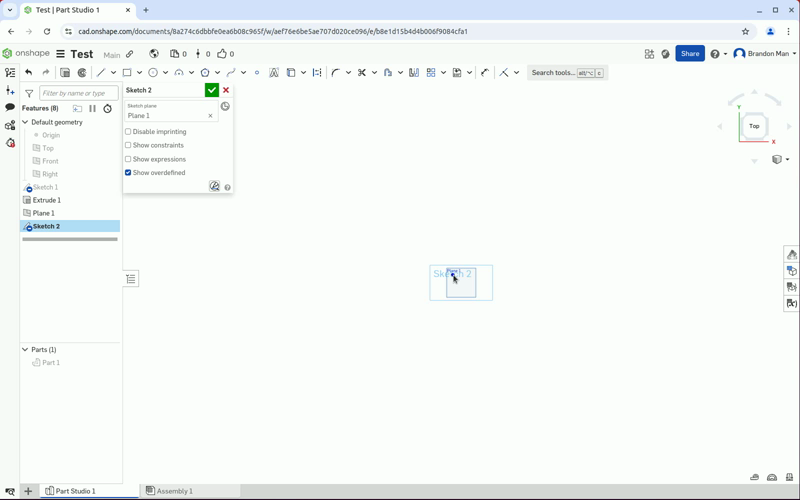
mouse_move(452, 274)
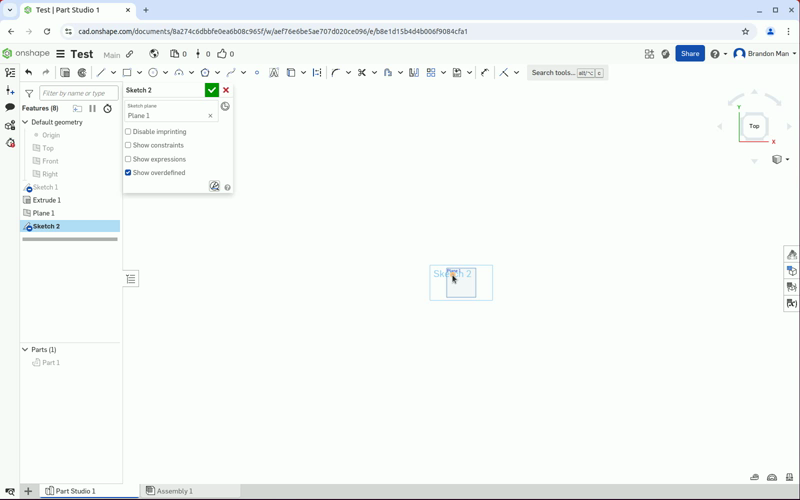
scroll(6)
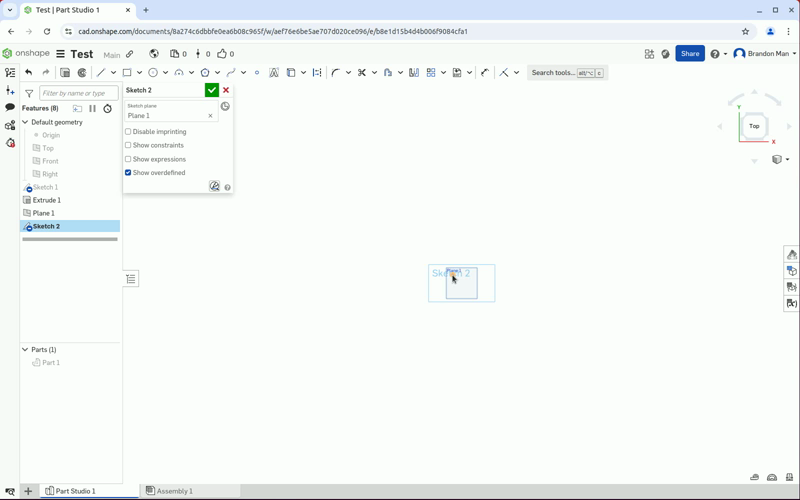
scroll(6)
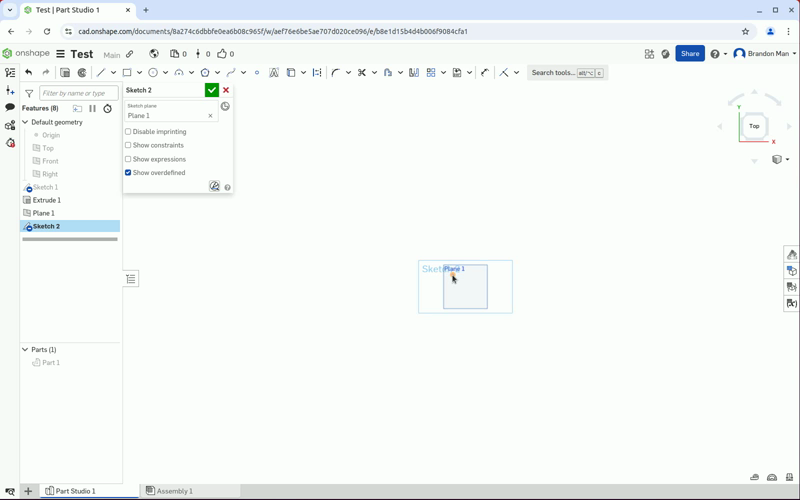
scroll(6)
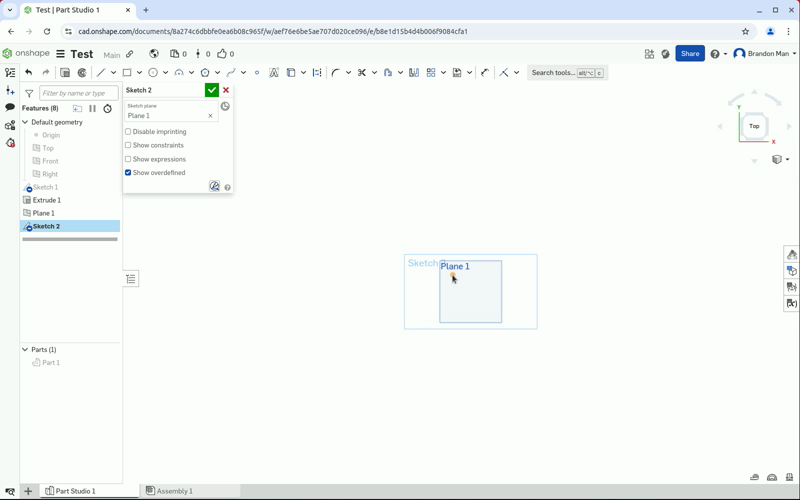
scroll(6)
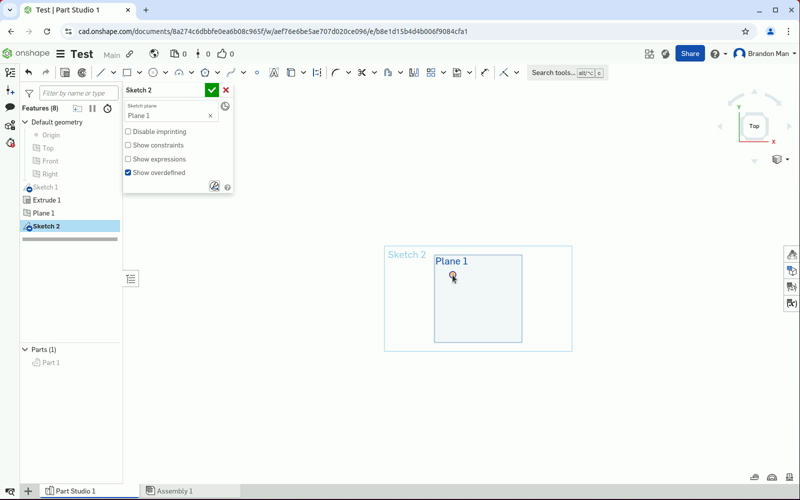
scroll(6)
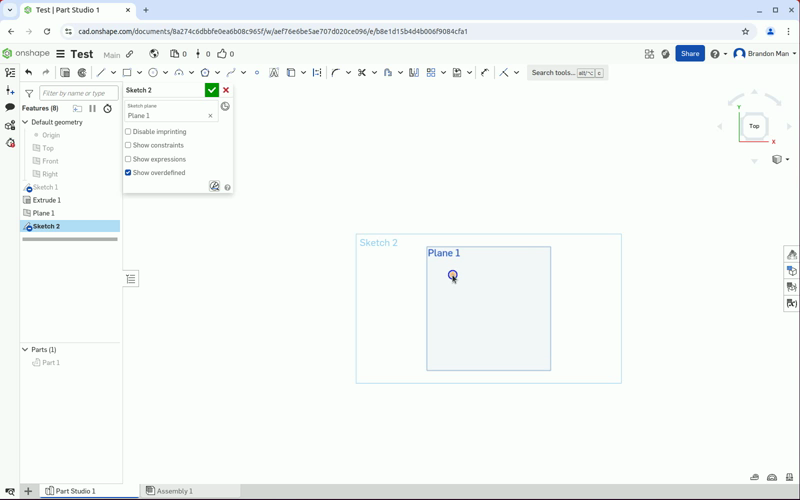
scroll(6)
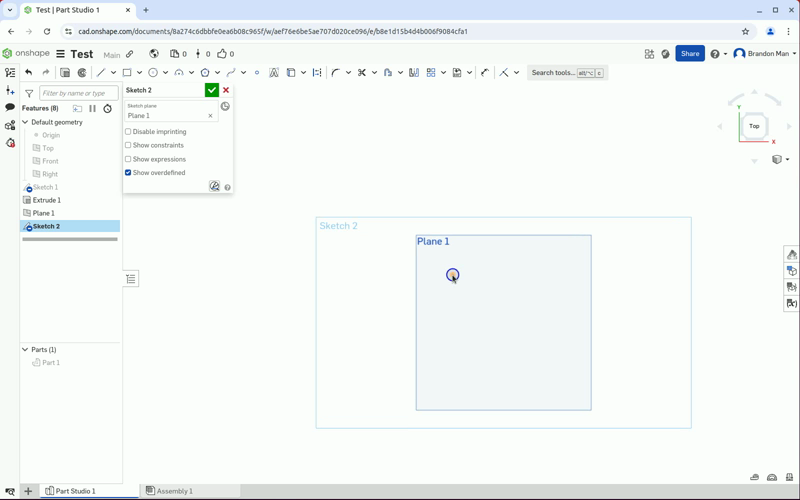
scroll(6)
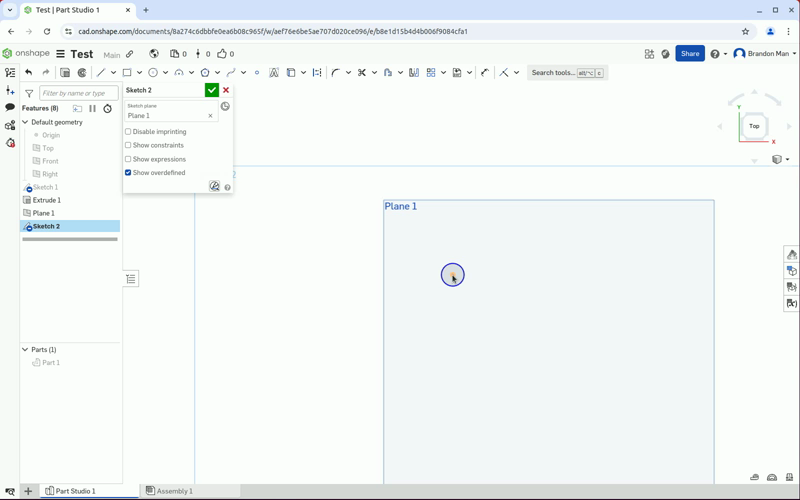
click(452, 274)
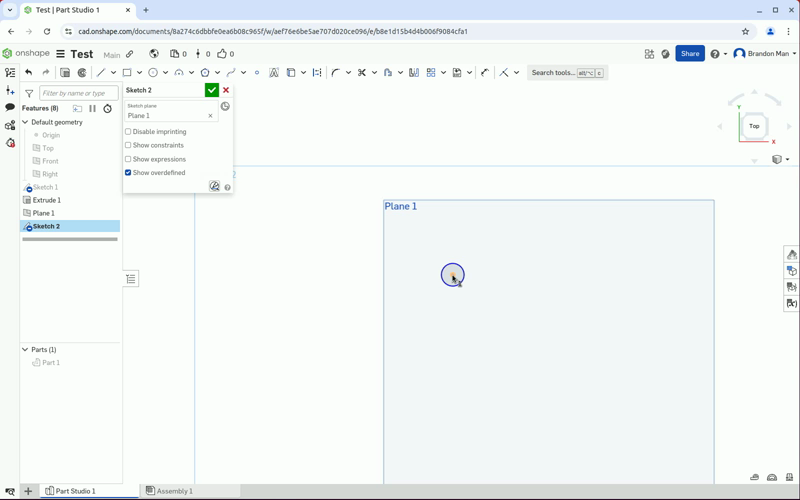
scroll(-6)
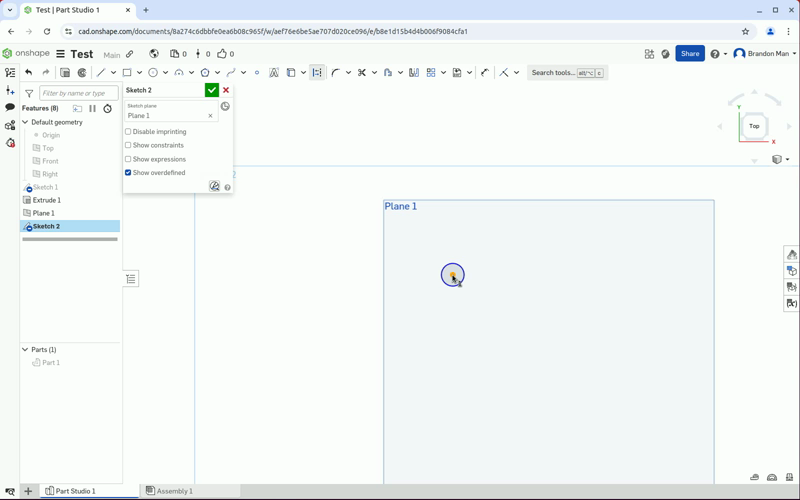
scroll(-6)
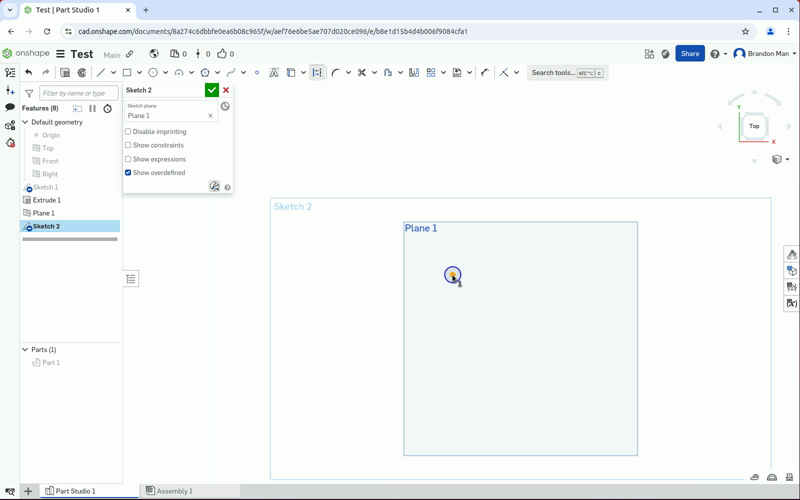
scroll(-6)
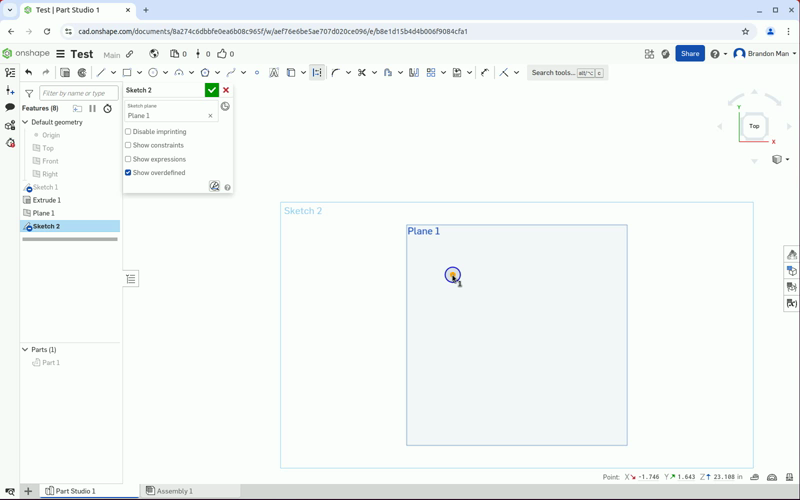
scroll(-6)
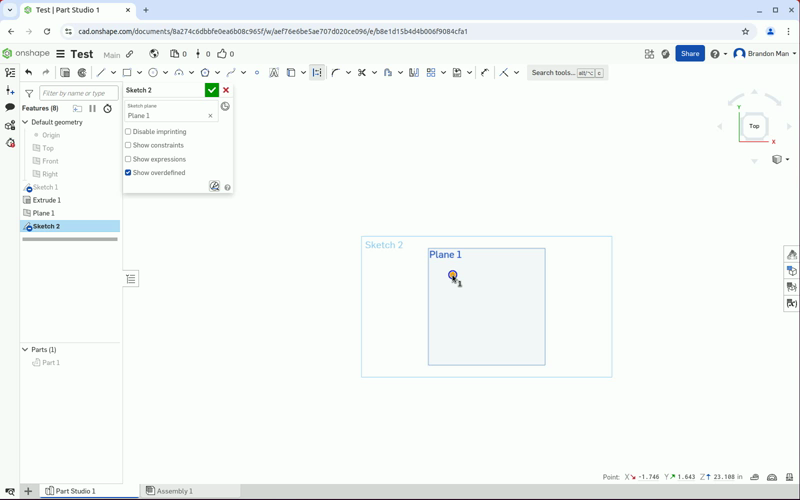
scroll(-6)
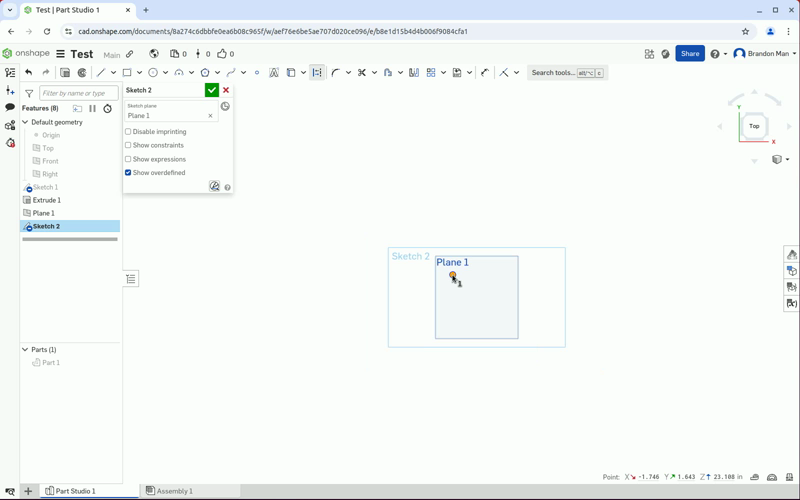
scroll(-6)
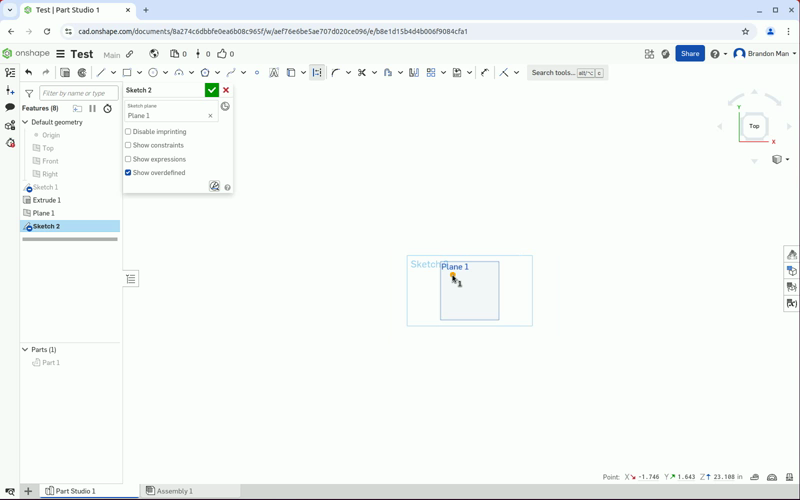
scroll(-6)
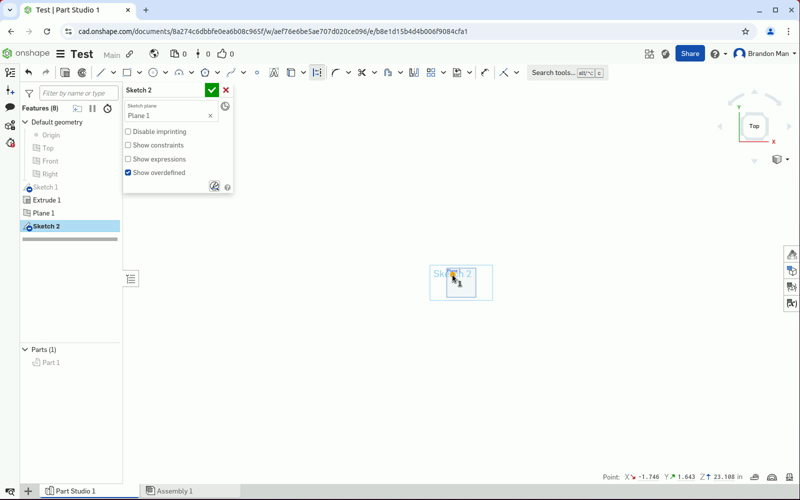
mouse_move(73, 352)
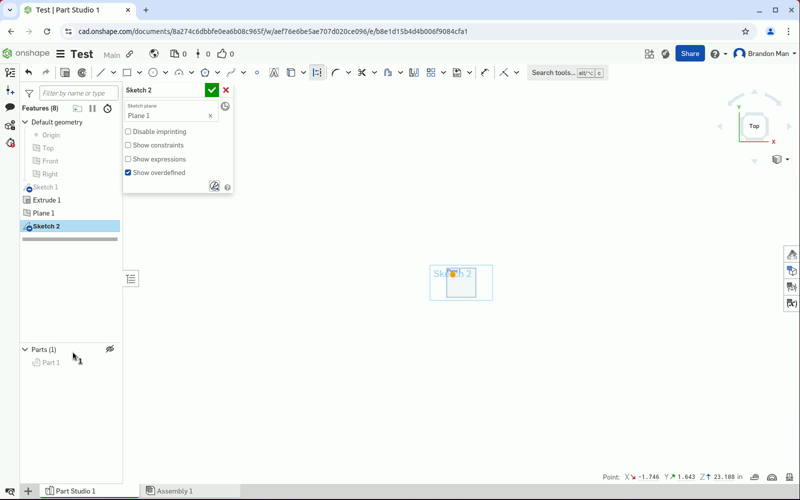
key(shift+y)
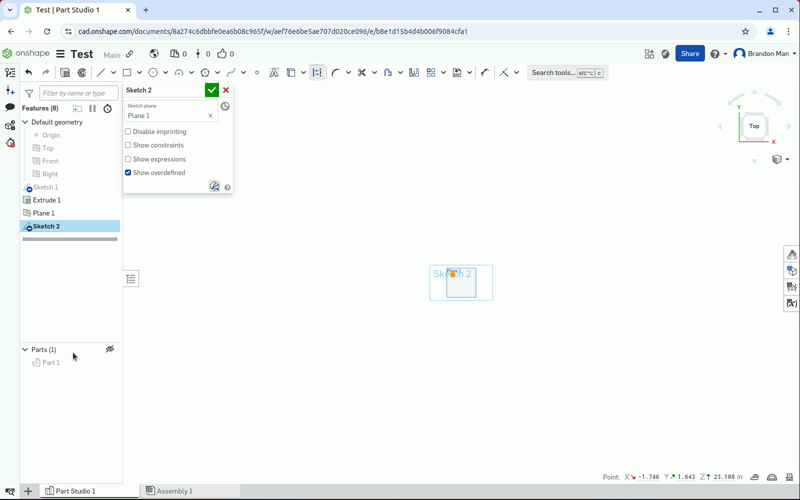
key(shift+e)
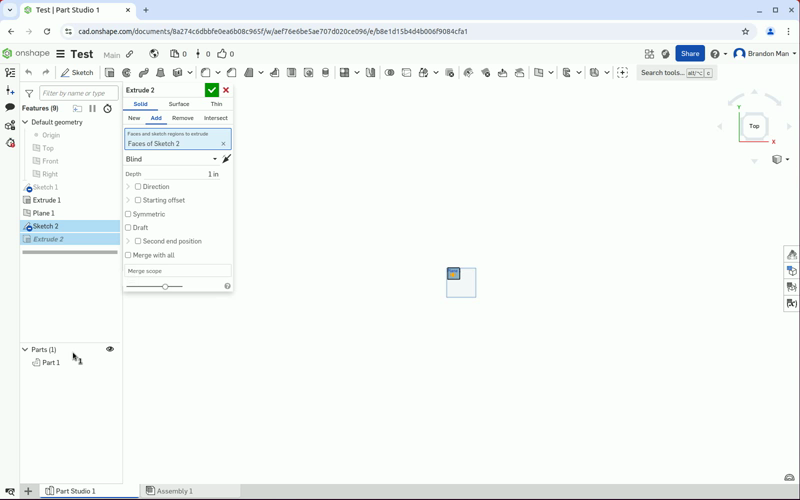
mouse_move(143, 106)
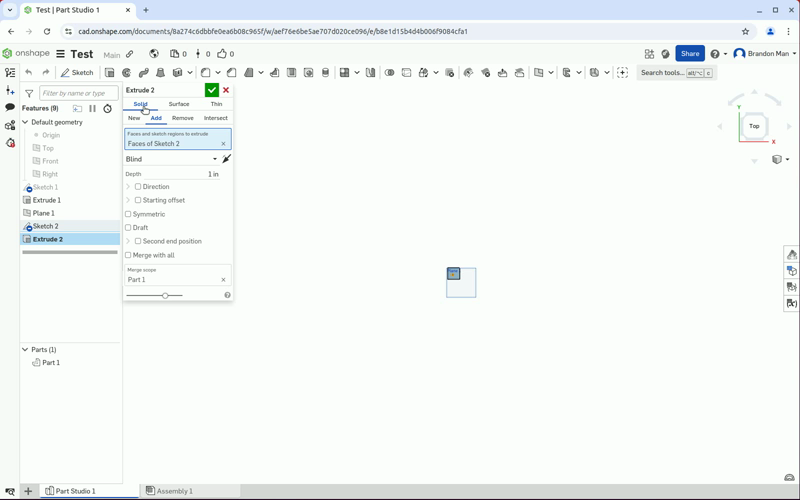
click(143, 106)
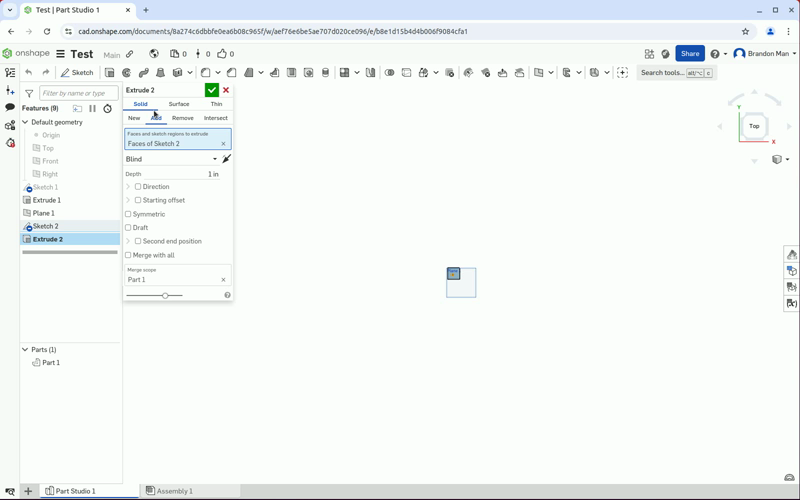
mouse_move(186, 120)
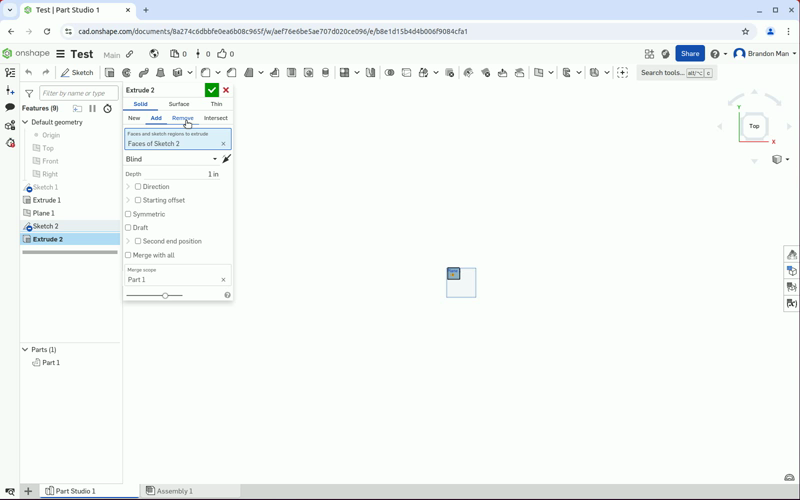
click(186, 120)
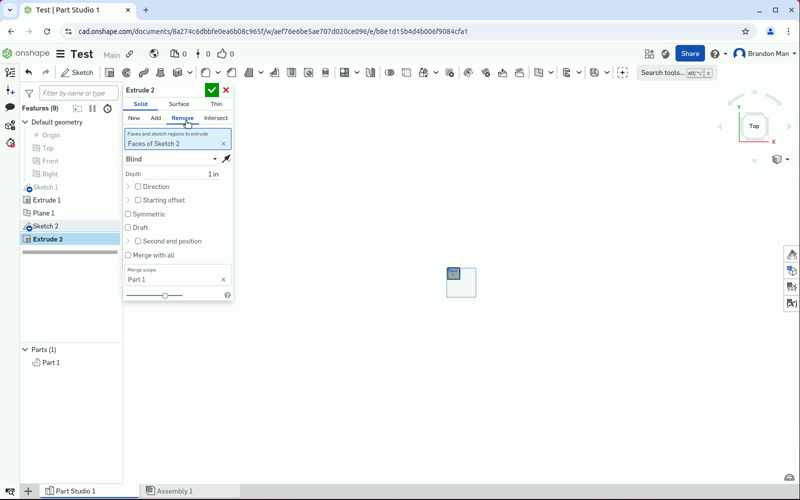
key(tab, 4)
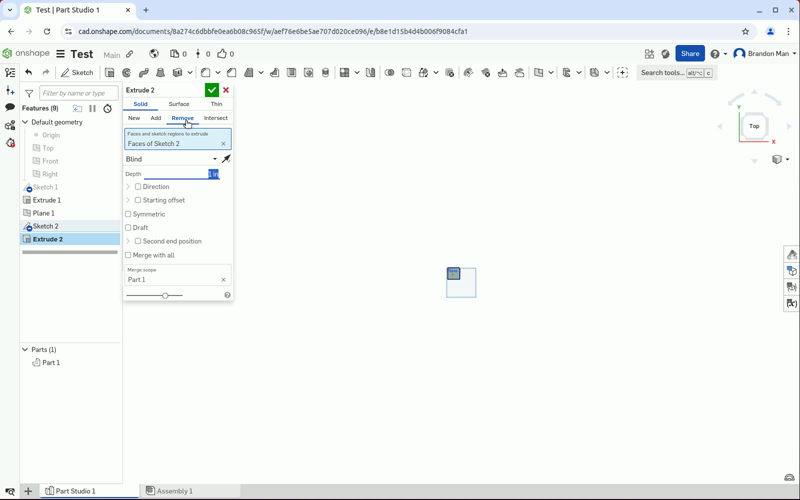
text(0.722)
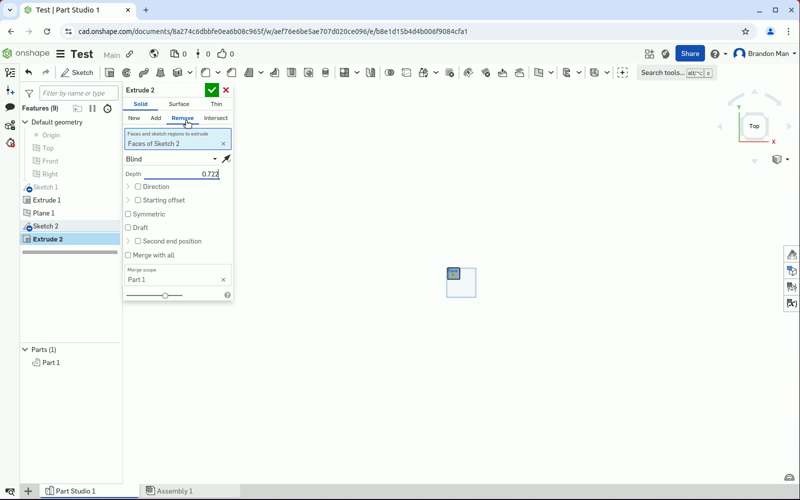
key(tab, 6)
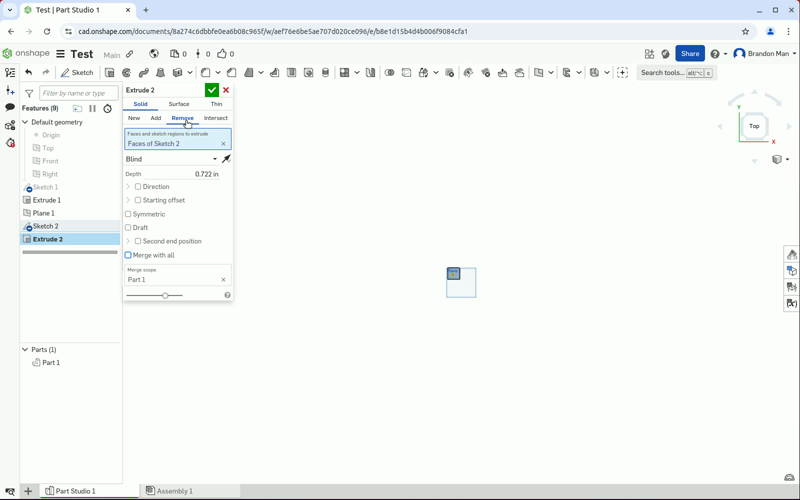
key(space)
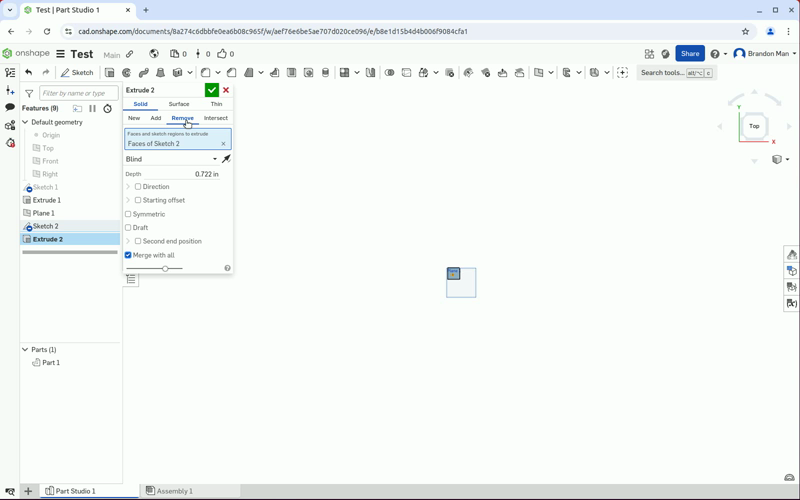
key(enter)
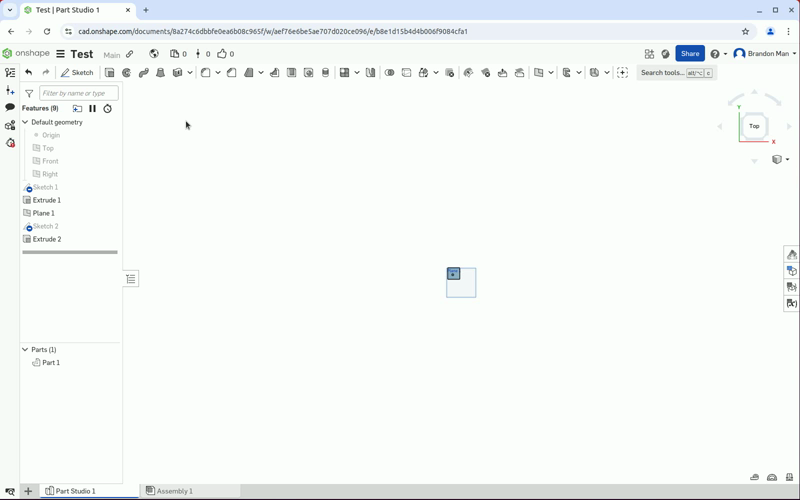
key(shift+h)
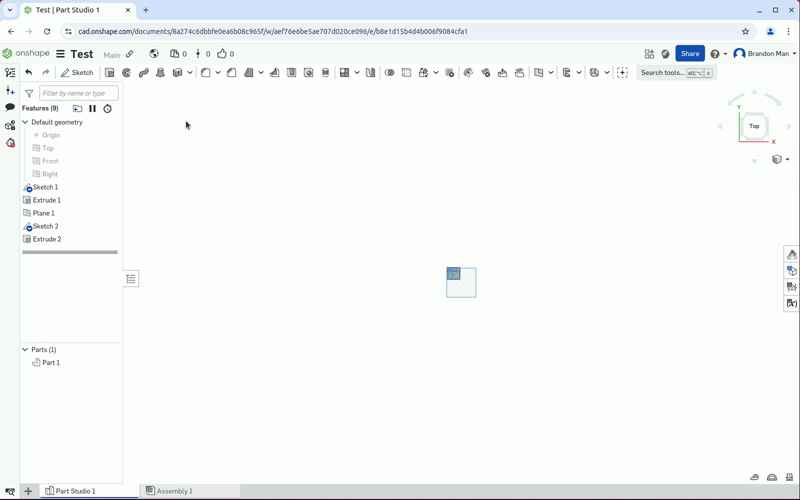
key(shift+h)
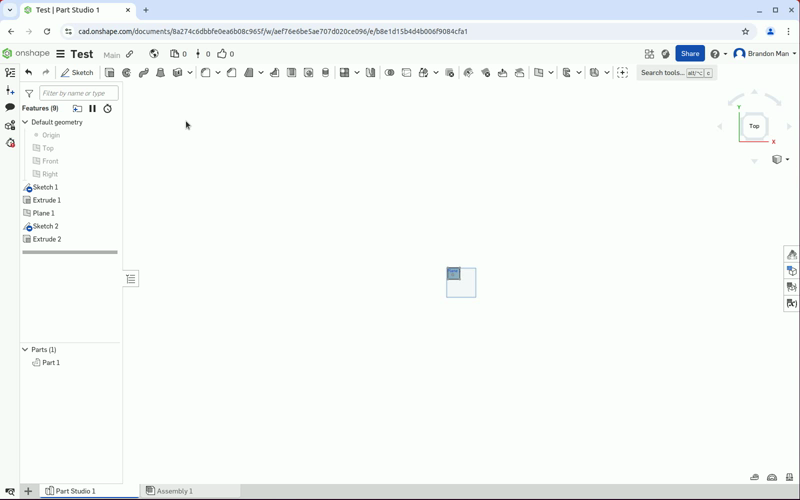
key(shift+7)
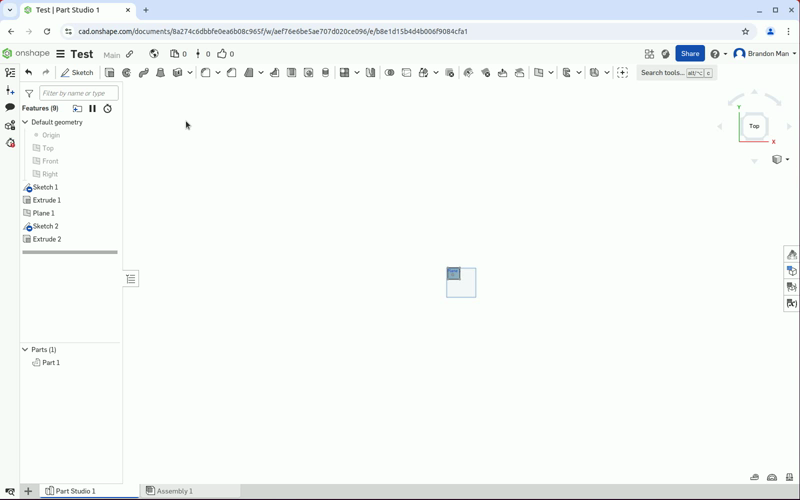
key(up, 3)
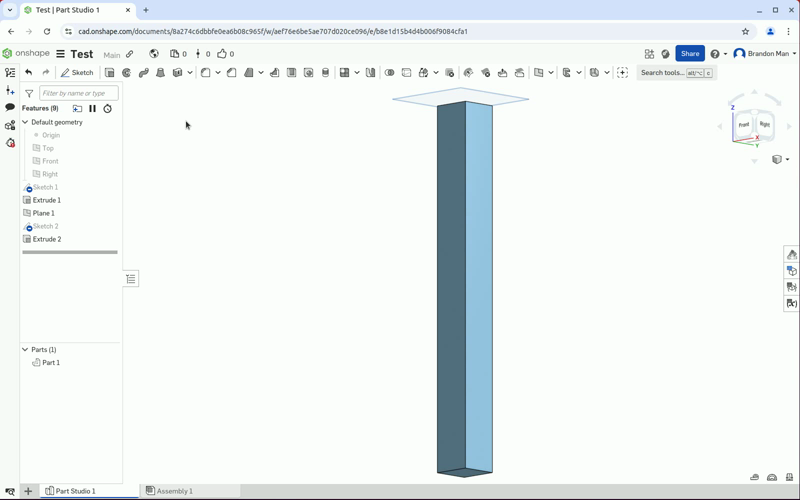
key(left, 3)
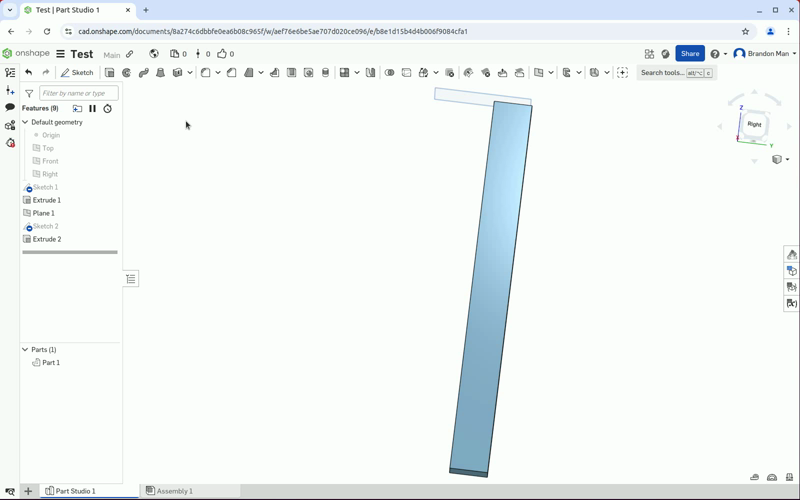
key(right, 3)
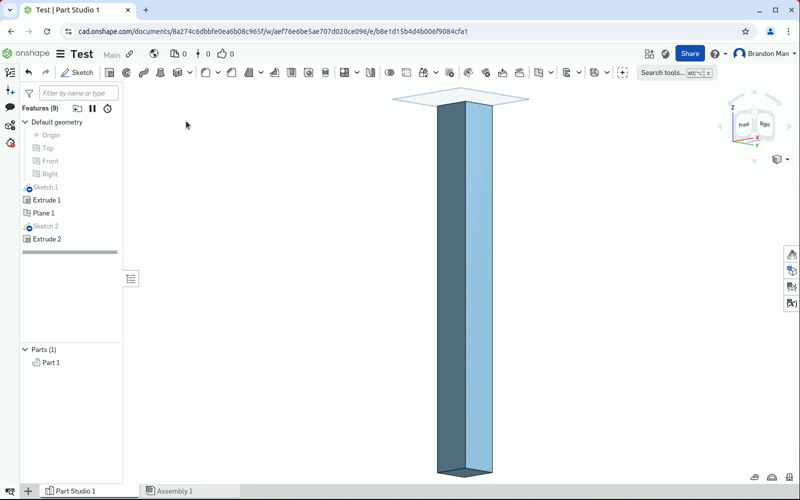
key(down, 3)
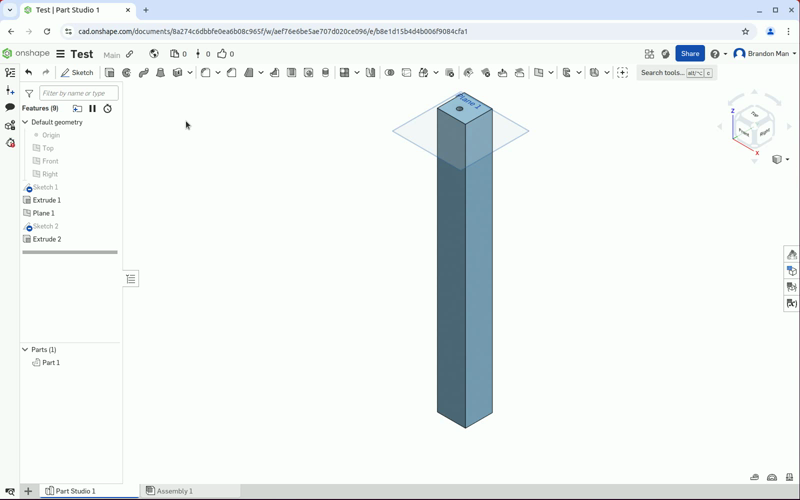
mouse_move(73, 189)
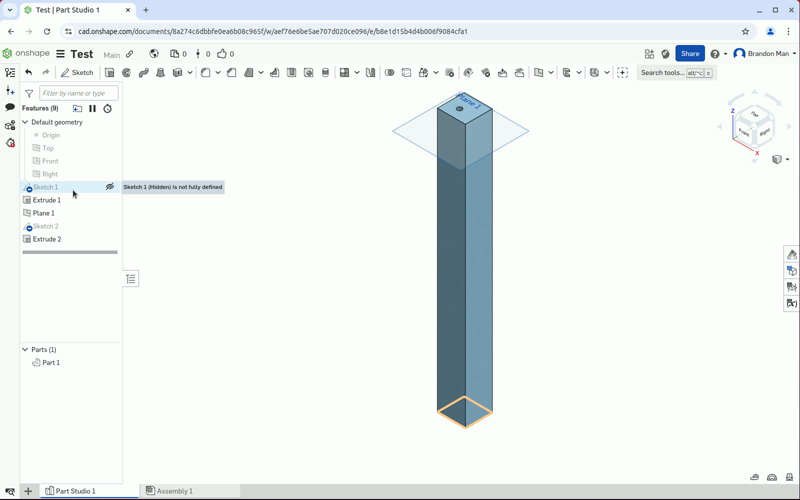
click(73, 189)